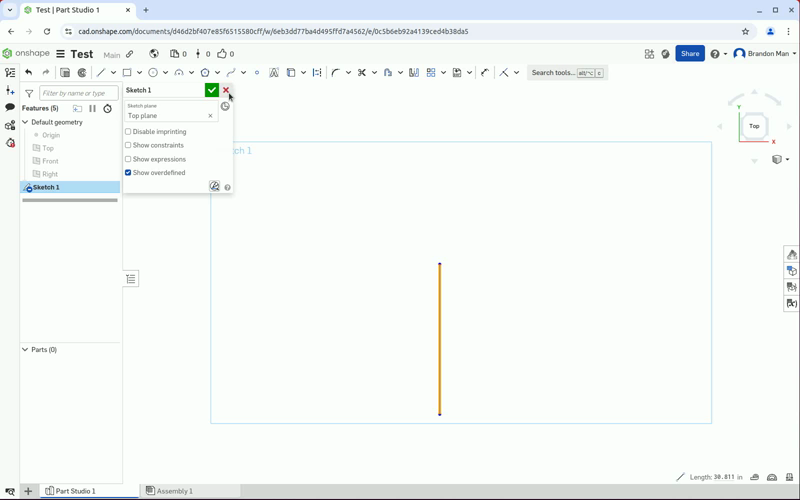
key(shift+h)
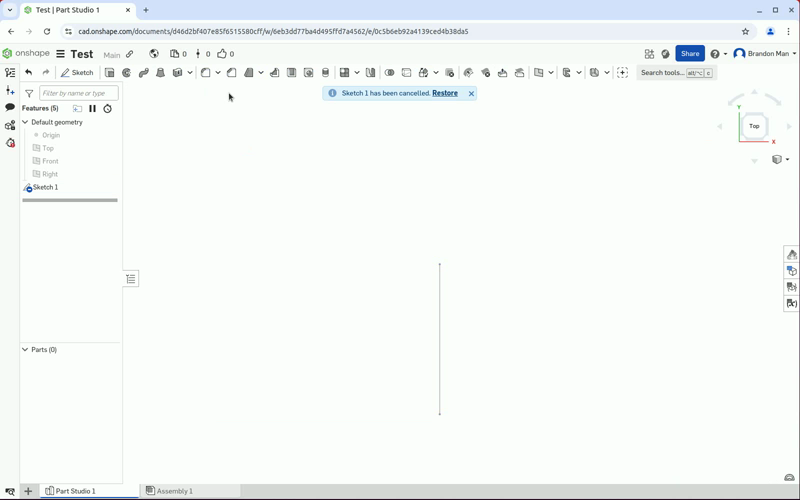
key(shift+s)
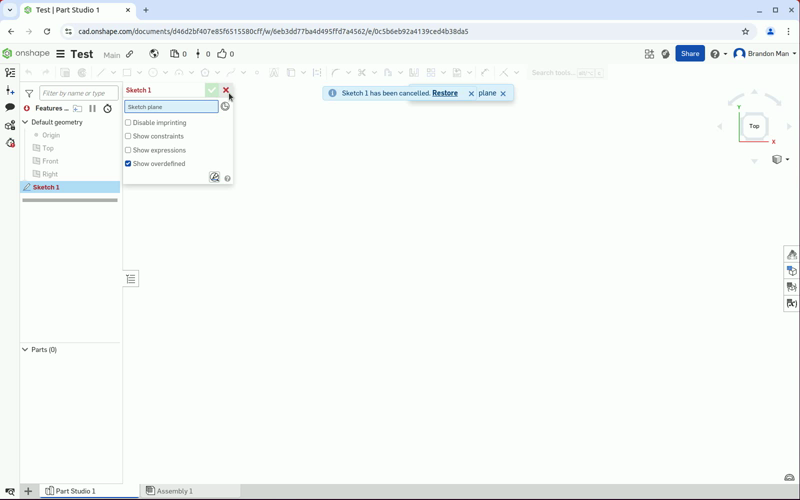
mouse_move(73, 150)
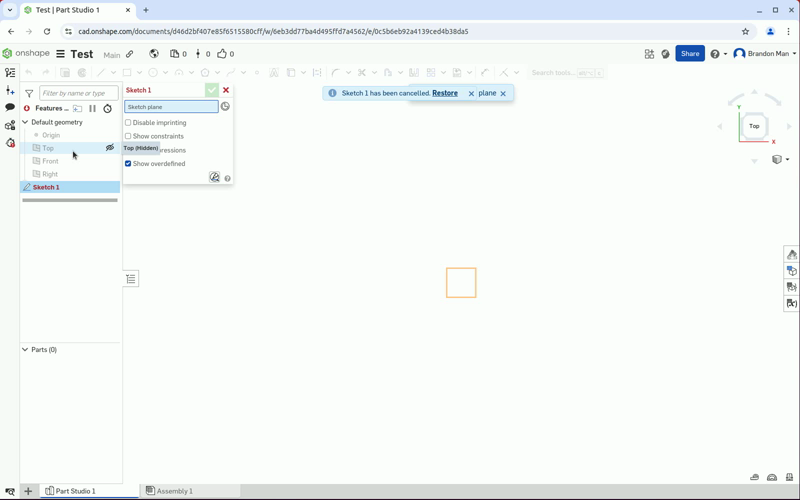
click(73, 150)
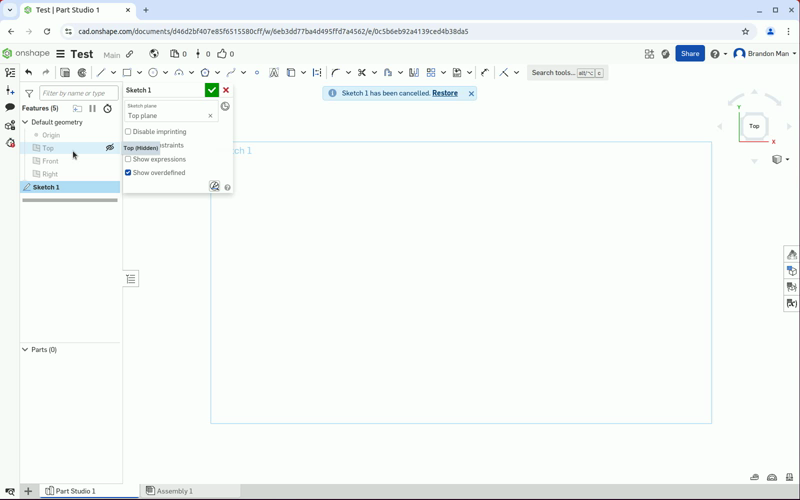
mouse_move(73, 352)
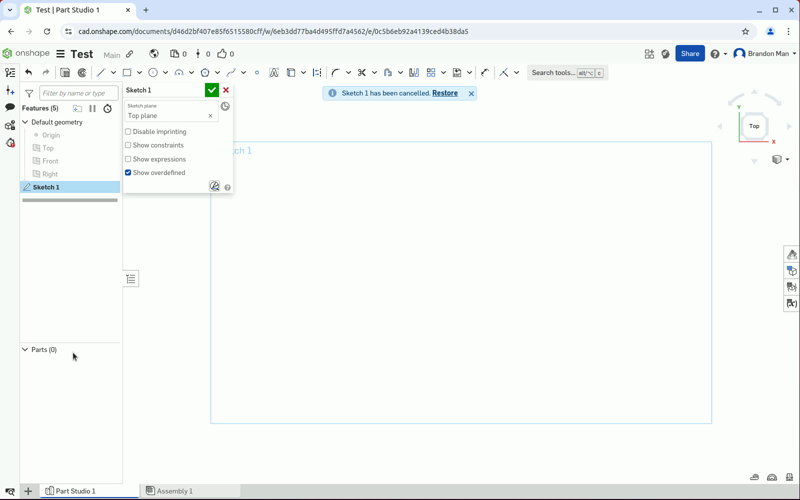
key(y)
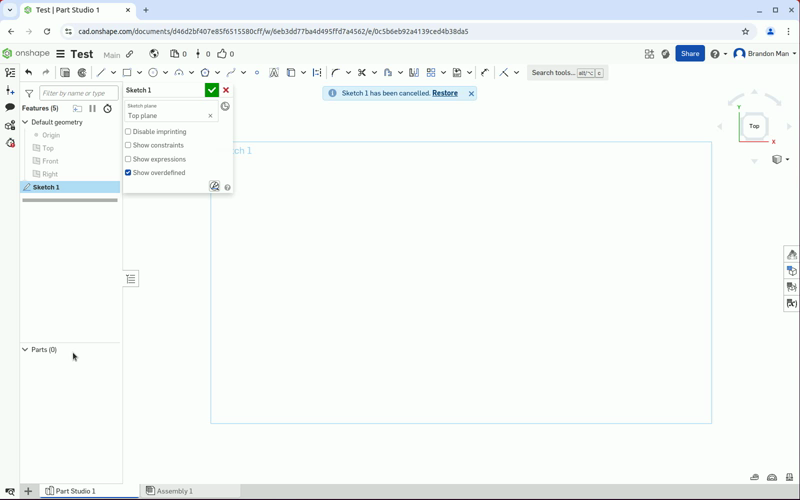
key(l)
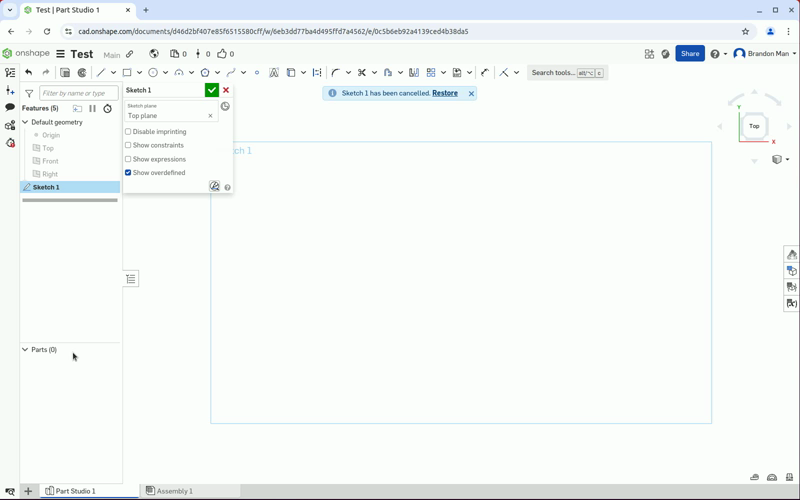
key_down(shift)
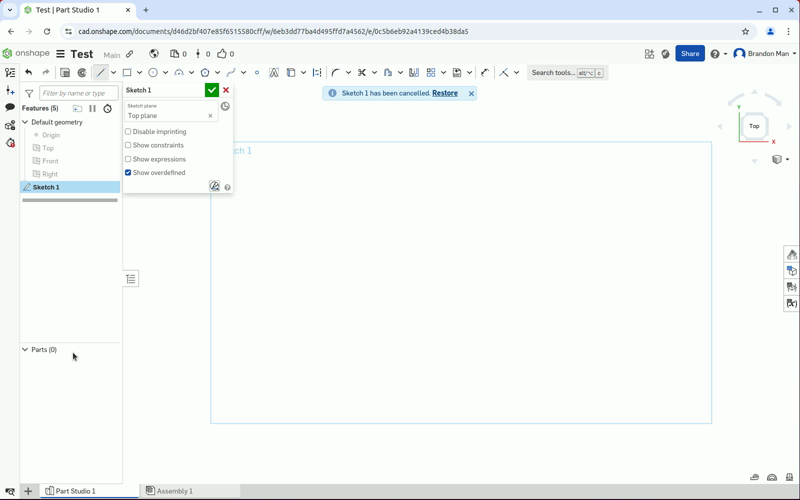
mouse_move(348, 339)
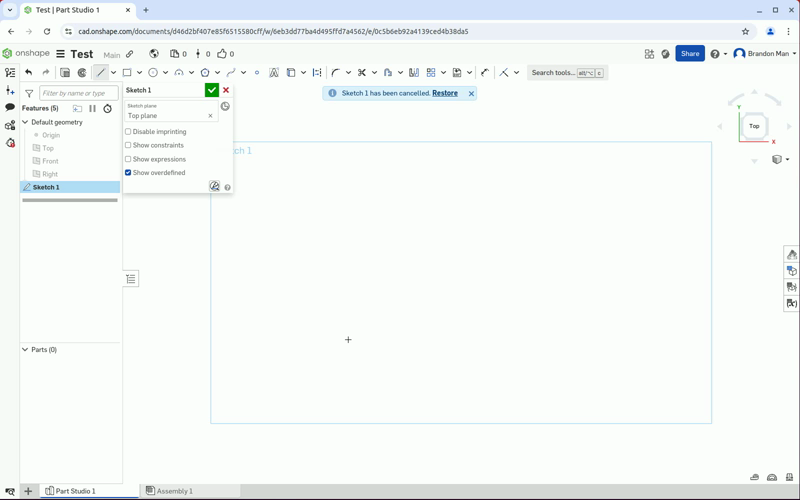
click(348, 339)
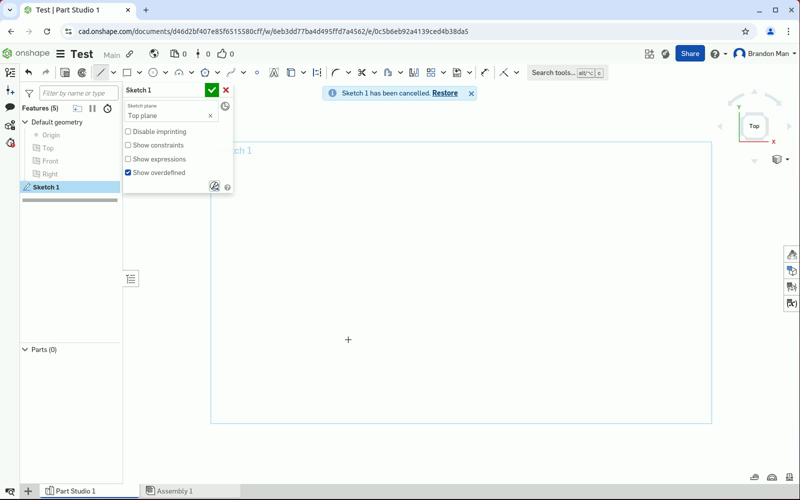
key_up(shift)
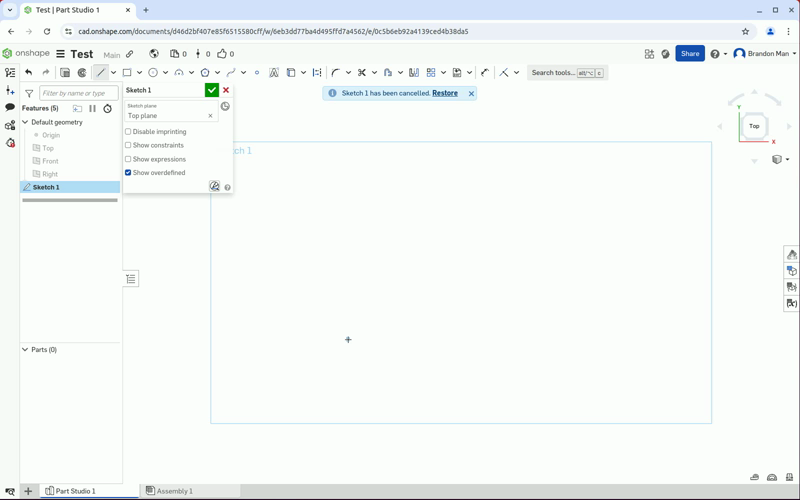
key_down(shift)
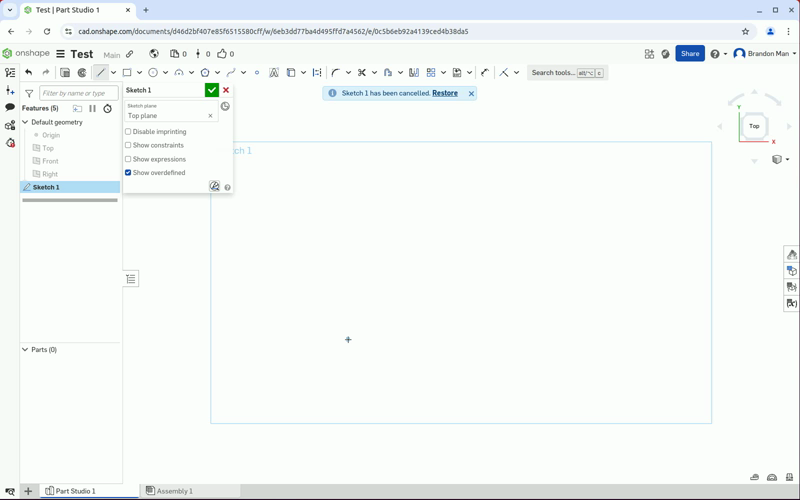
mouse_move(572, 339)
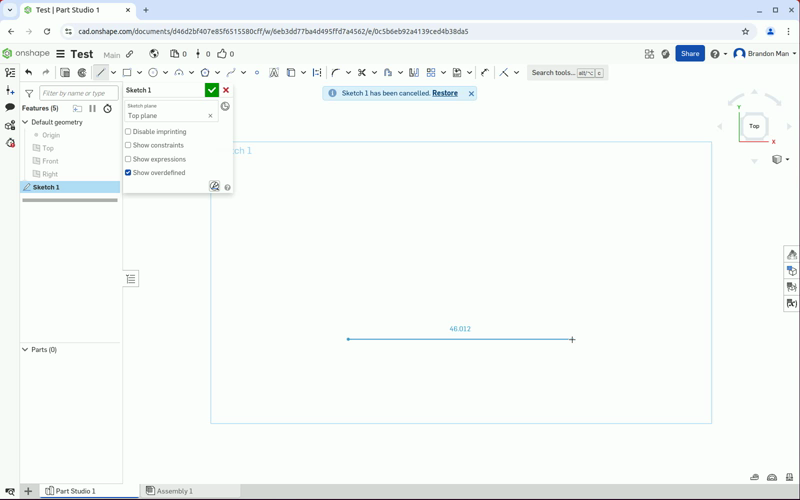
click(572, 339)
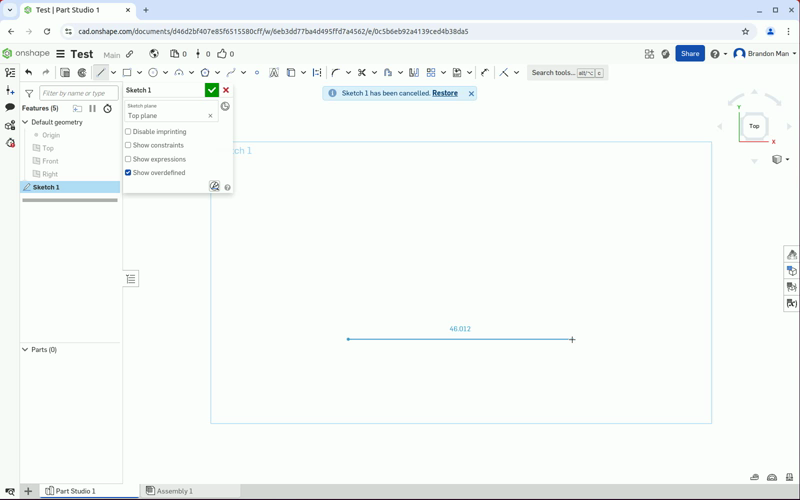
key_up(shift)
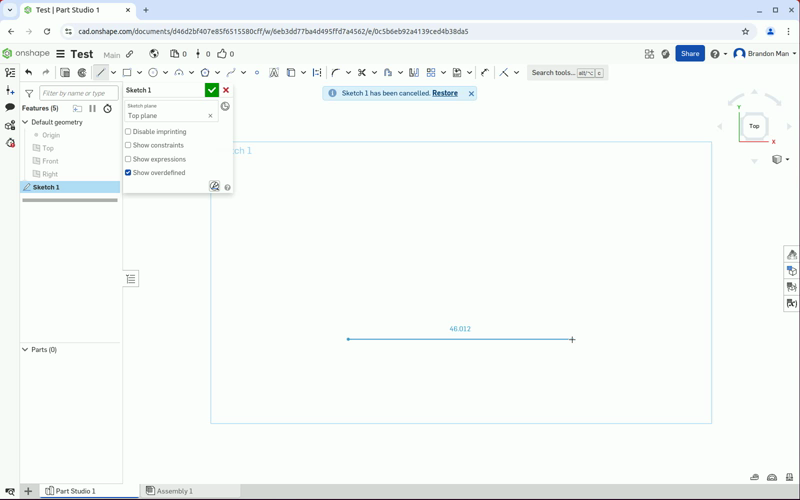
key_down(shift)
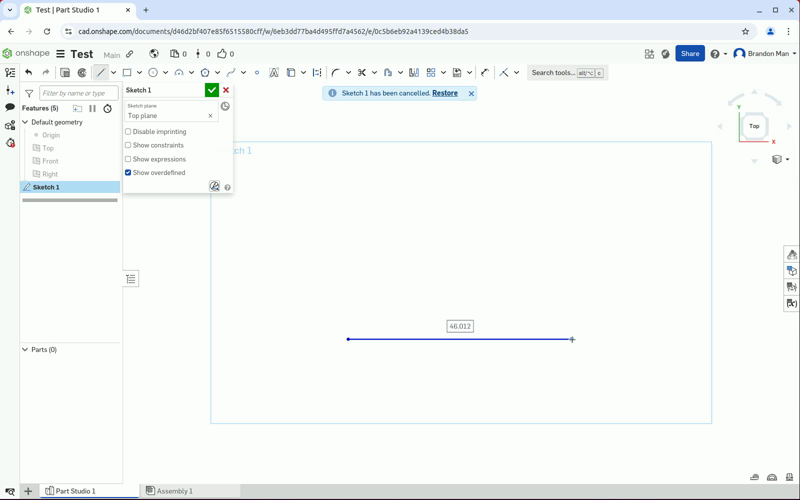
mouse_move(572, 226)
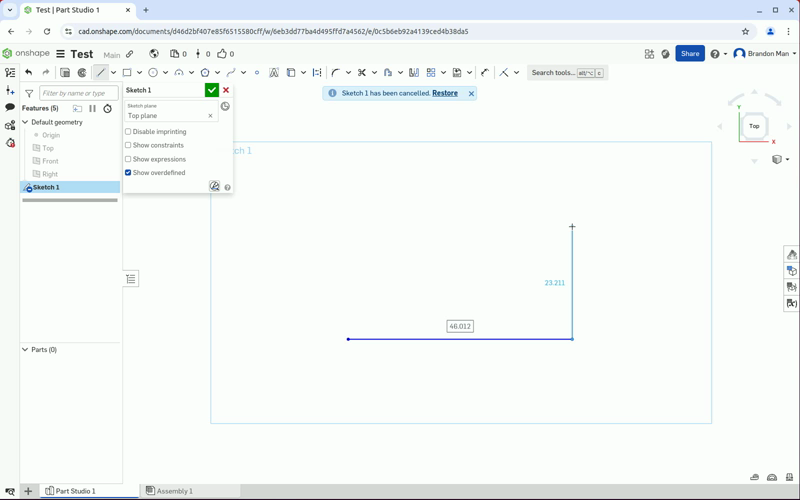
click(572, 226)
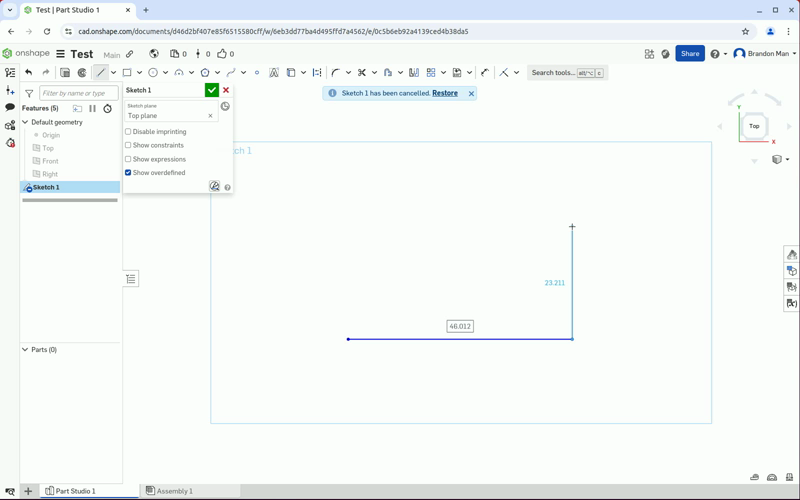
key_up(shift)
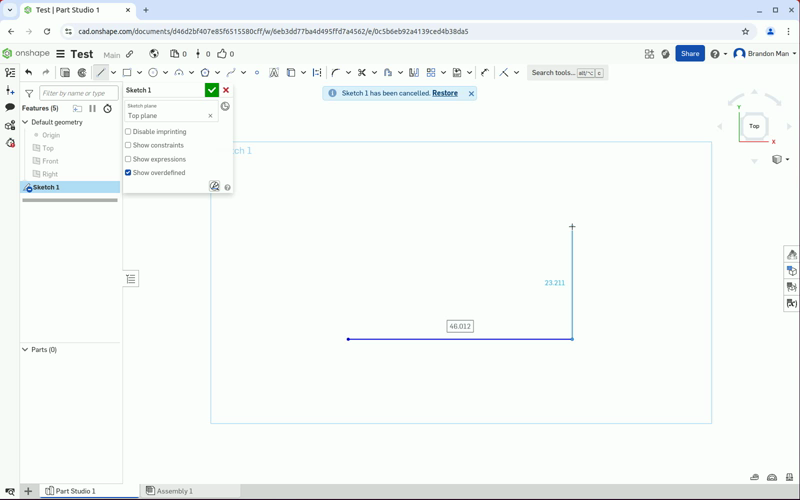
key_down(shift)
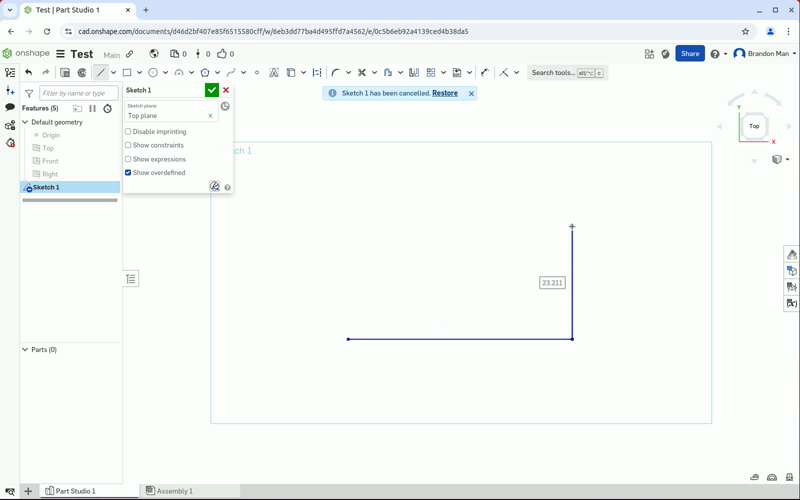
mouse_move(348, 226)
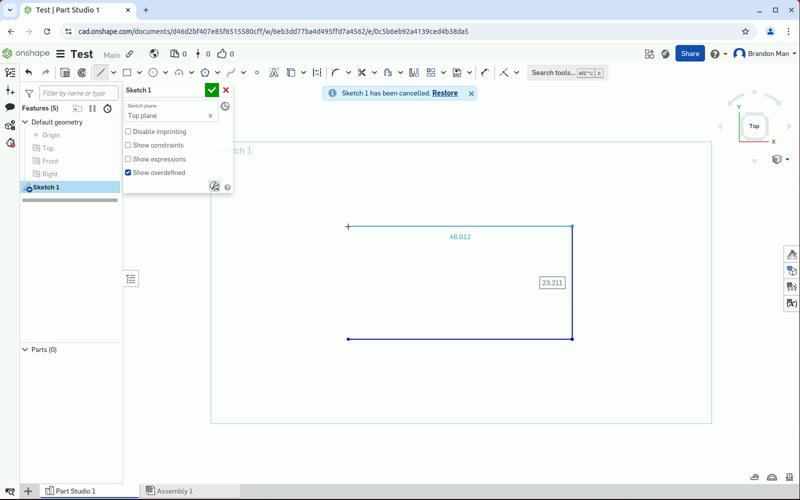
click(348, 226)
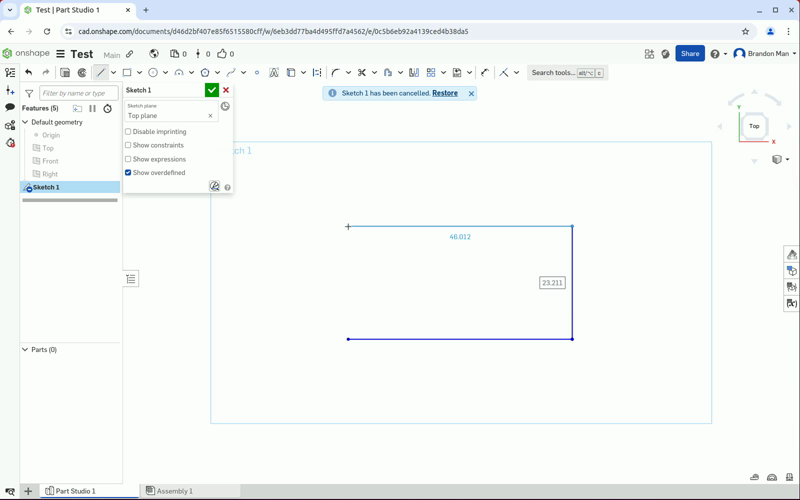
key_up(shift)
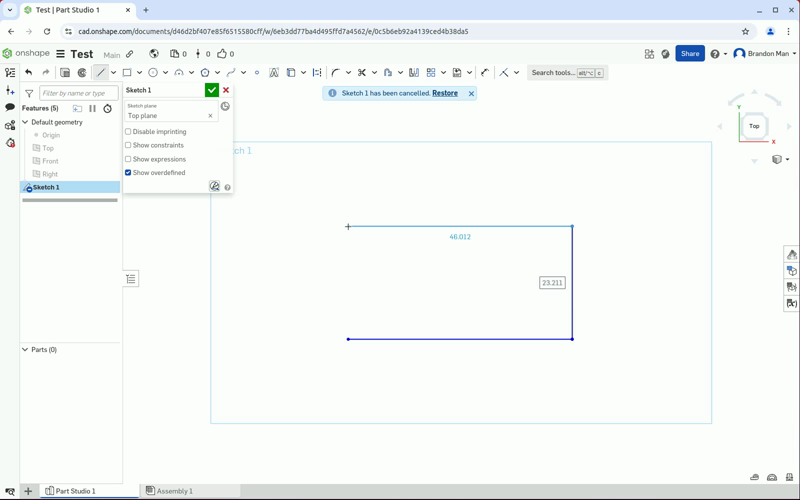
key_down(shift)
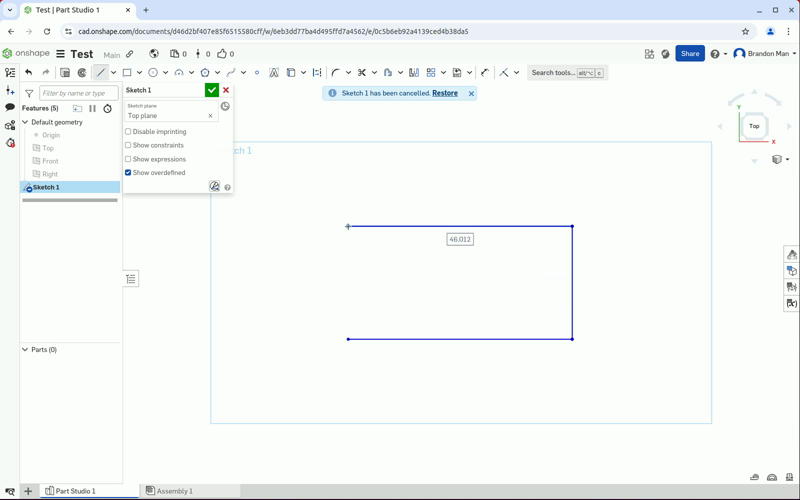
mouse_move(348, 339)
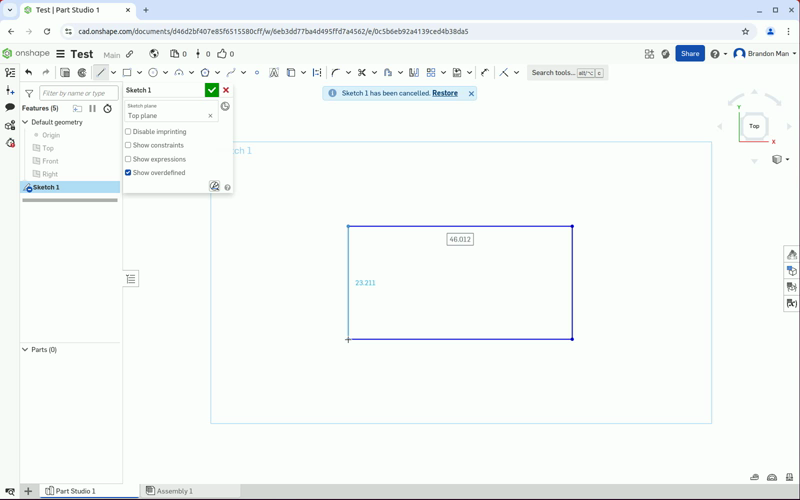
key_up(shift)
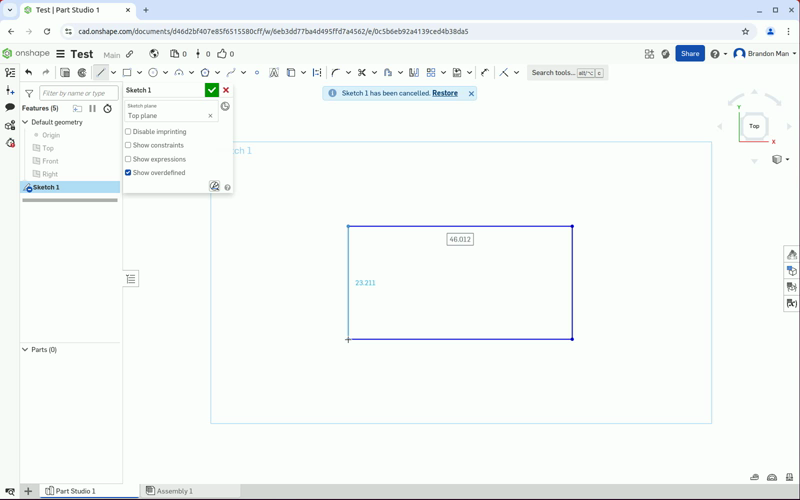
click(348, 339)
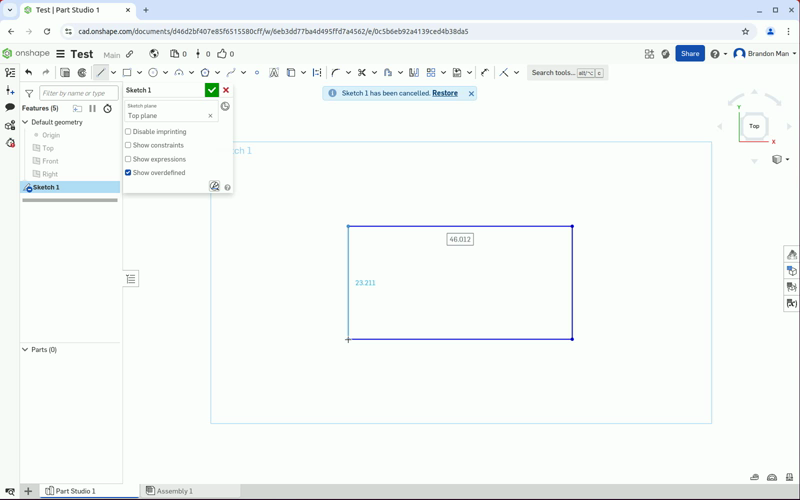
key(esc)
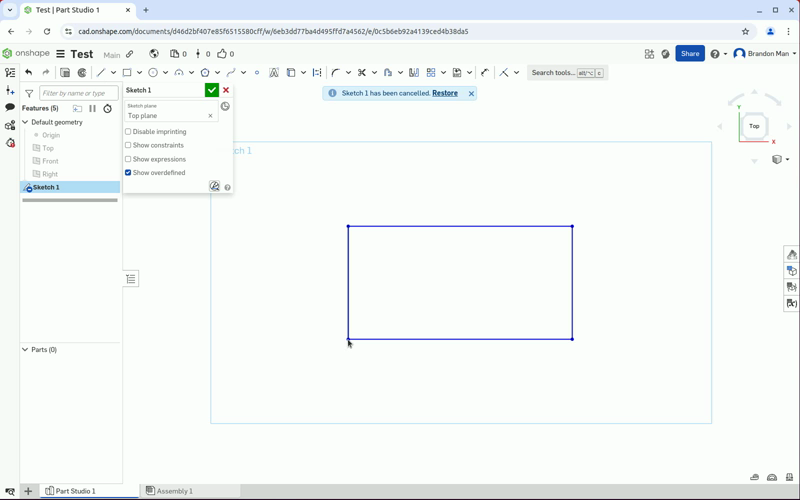
mouse_move(366, 312)
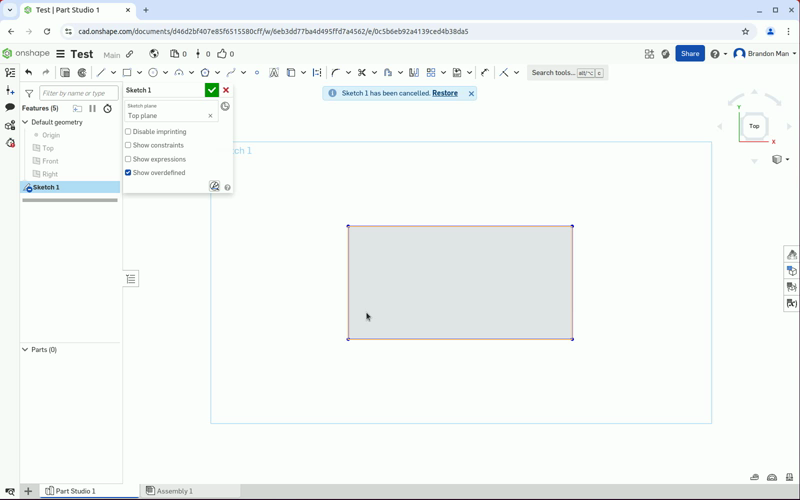
click(366, 312)
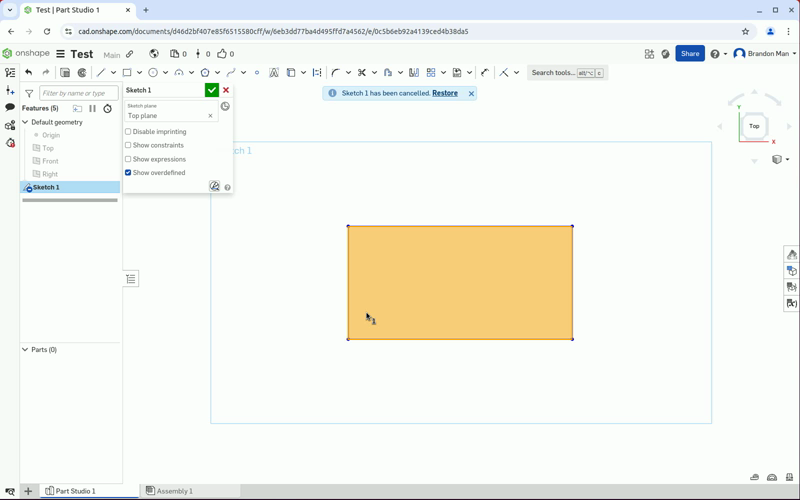
mouse_move(73, 352)
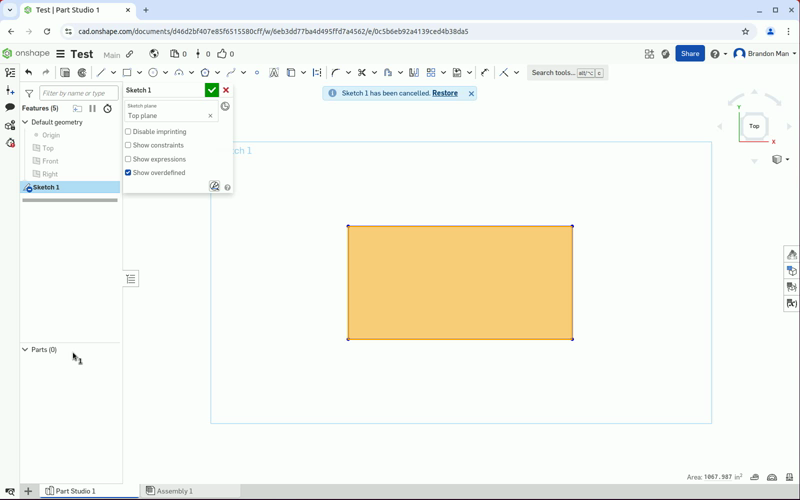
key(shift+y)
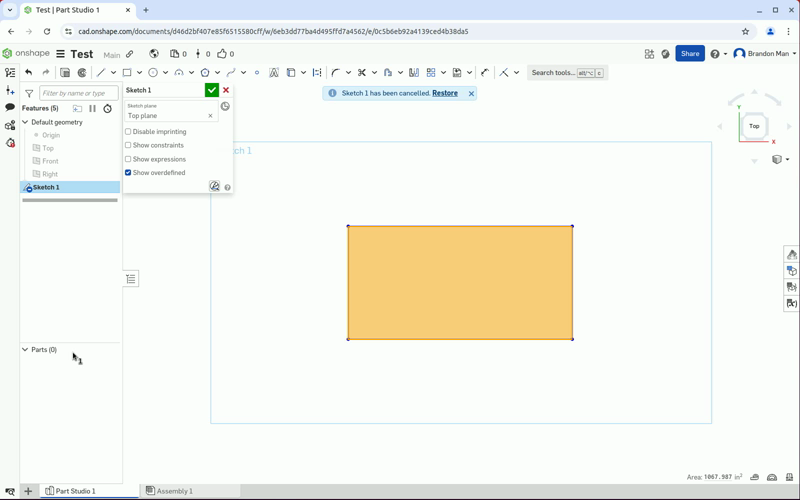
key(shift+e)
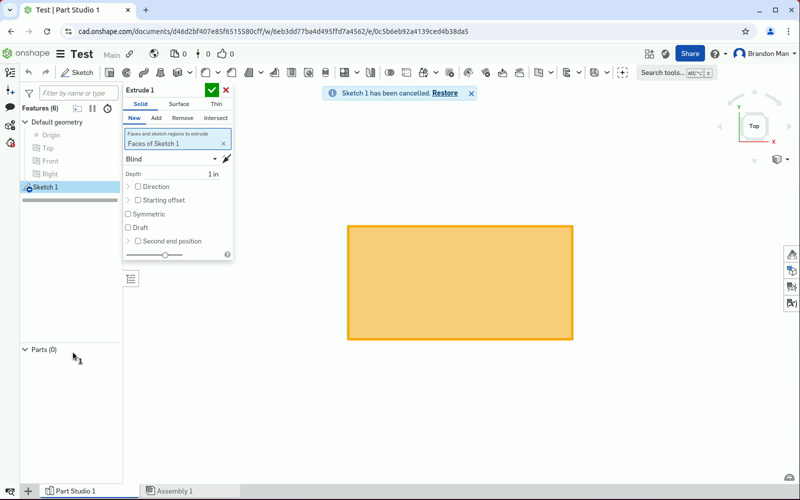
mouse_move(143, 106)
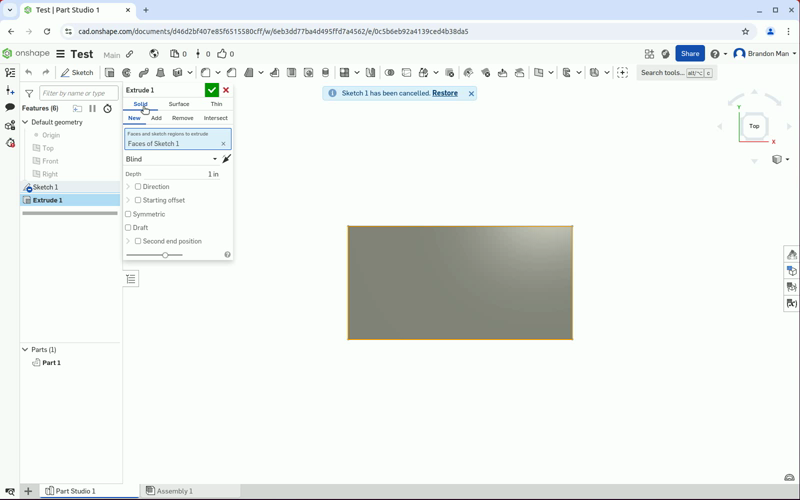
click(143, 106)
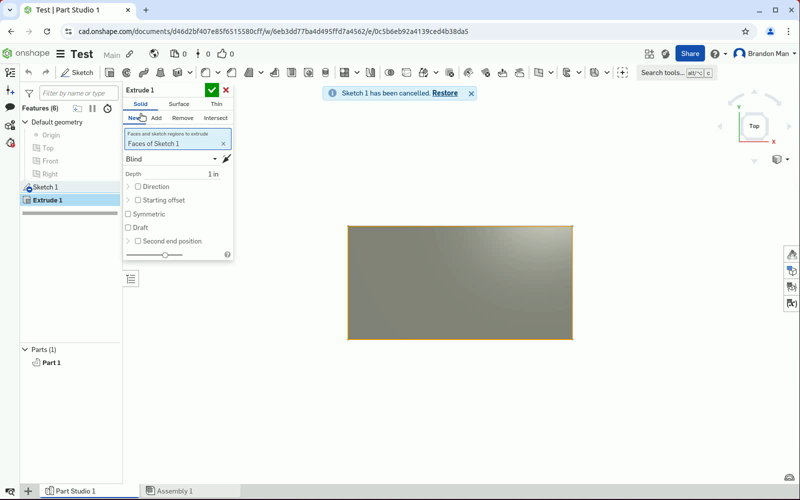
mouse_move(137, 120)
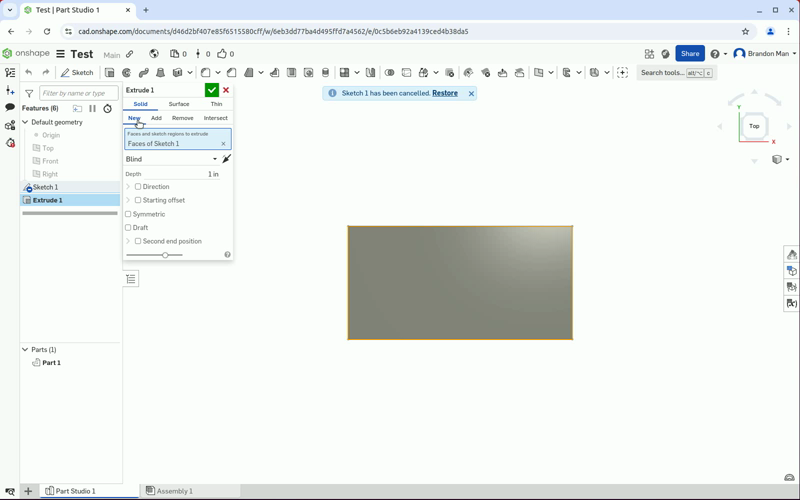
click(137, 120)
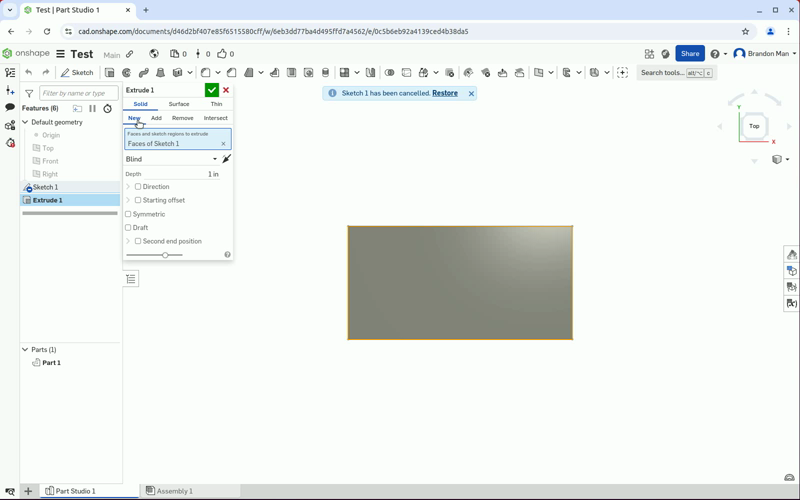
key(tab, 4)
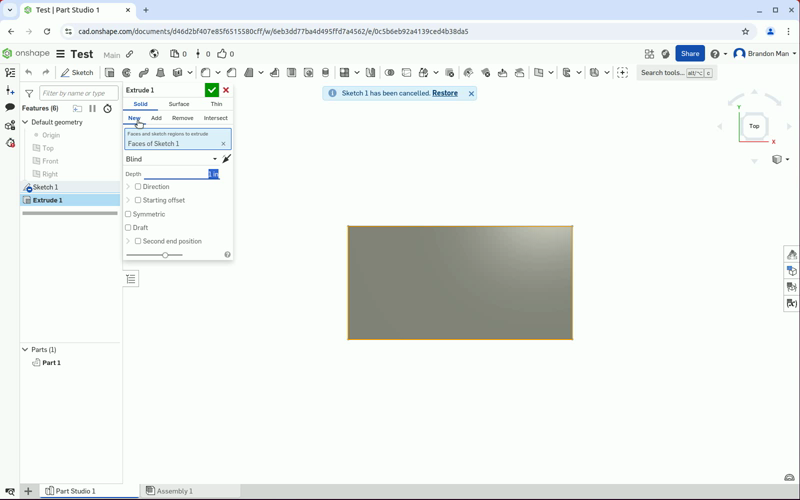
text(23.108)
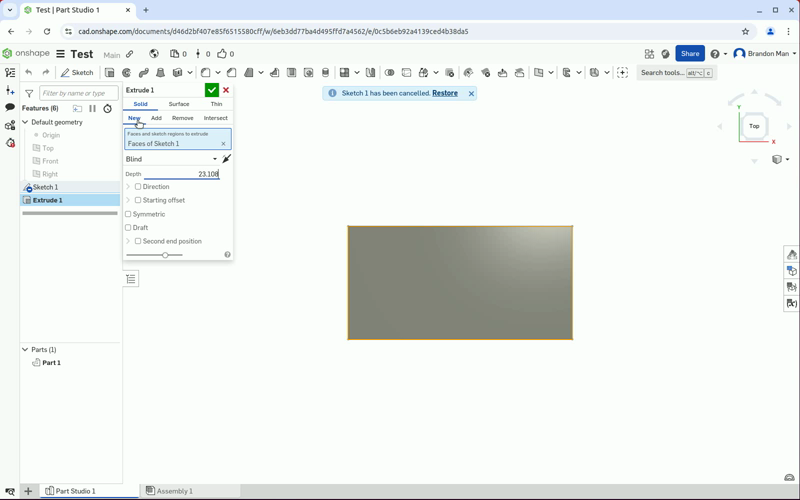
key(enter)
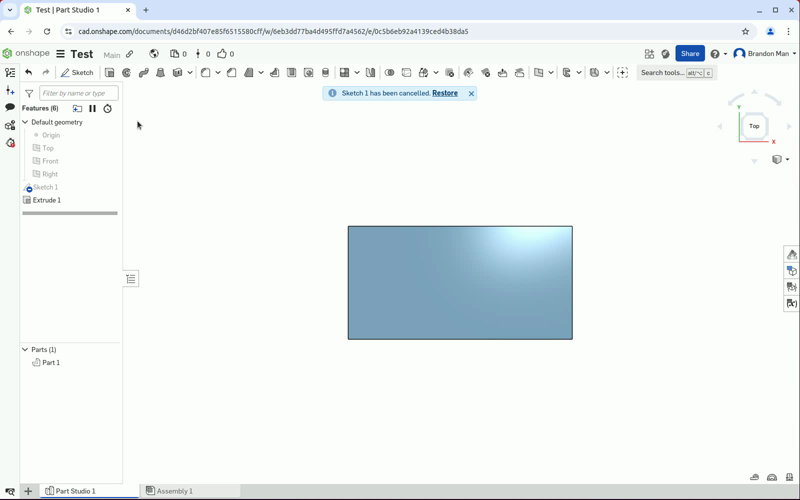
key(shift+h)
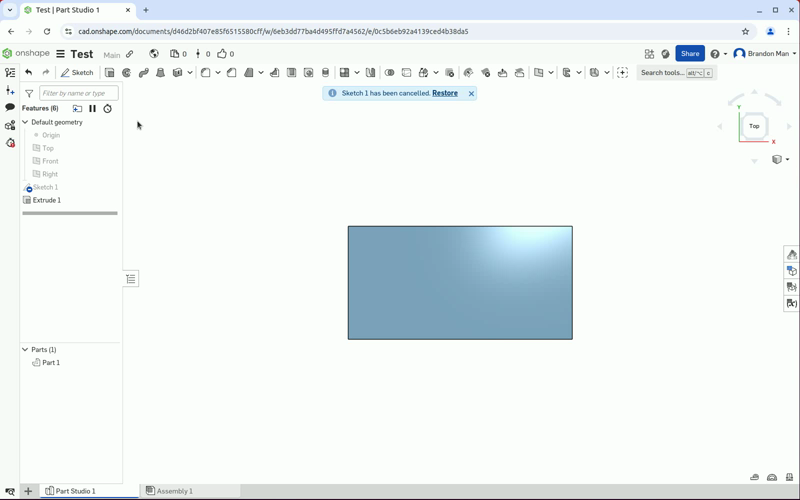
key(shift+h)
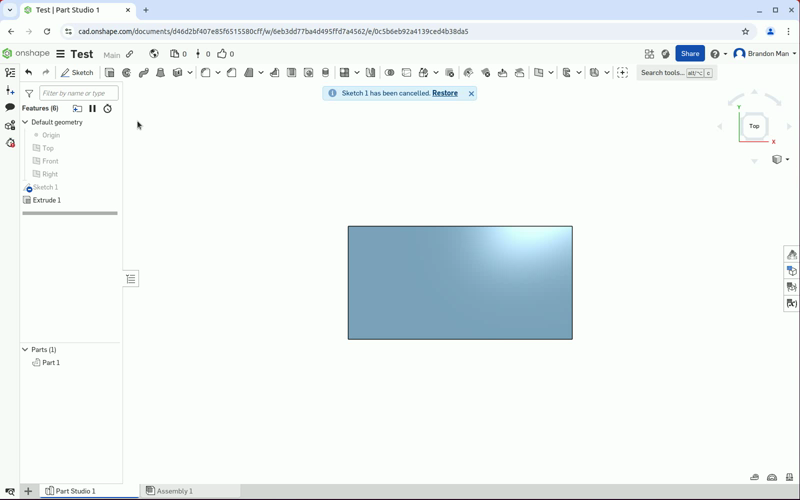
mouse_move(73, 189)
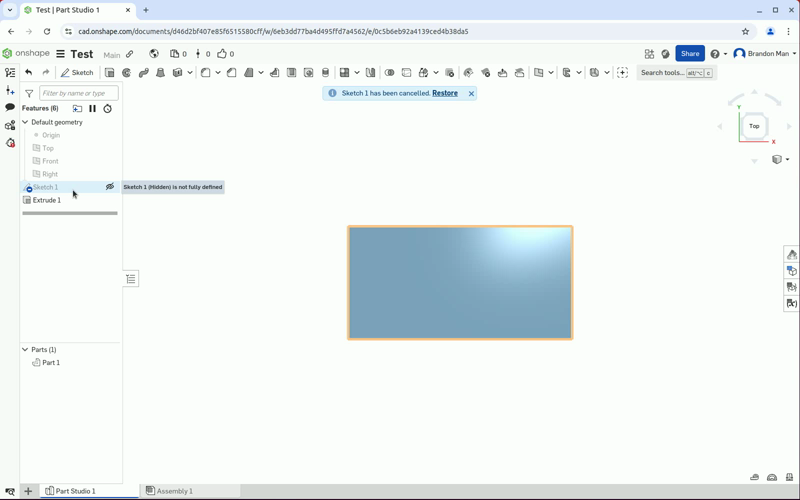
click(73, 189)
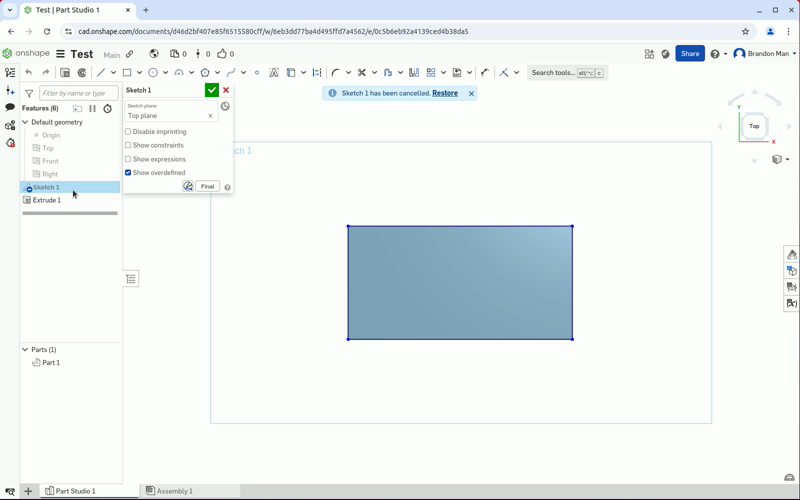
mouse_move(229, 92)
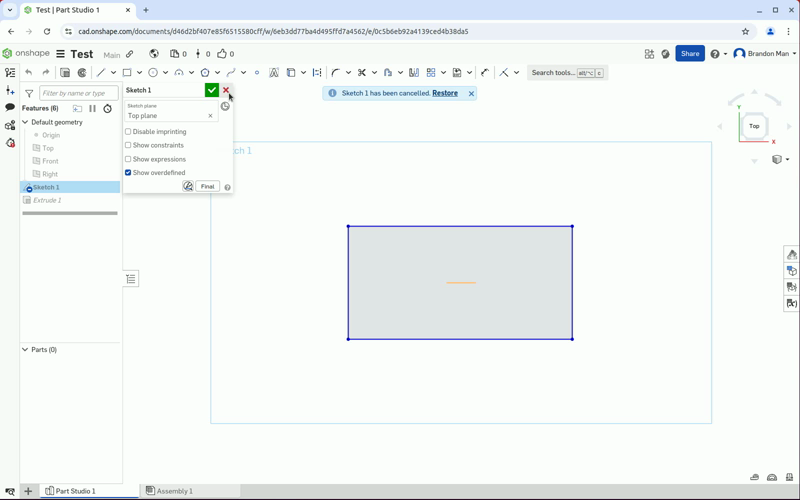
click(229, 92)
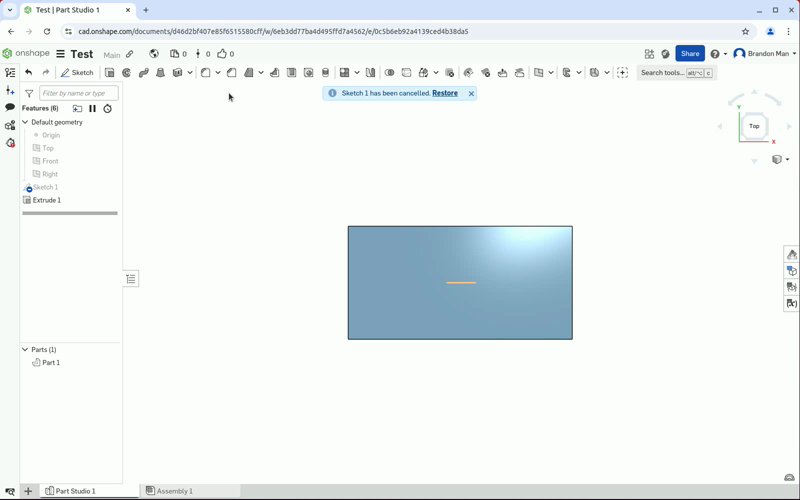
mouse_move(541, 75)
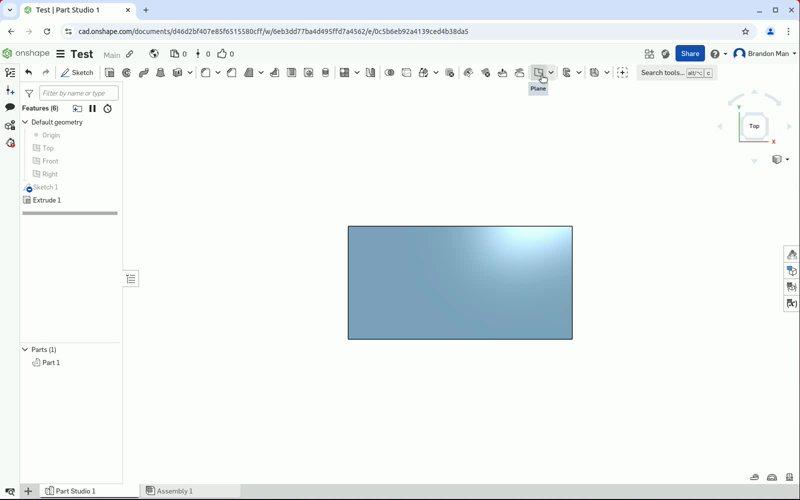
click(541, 75)
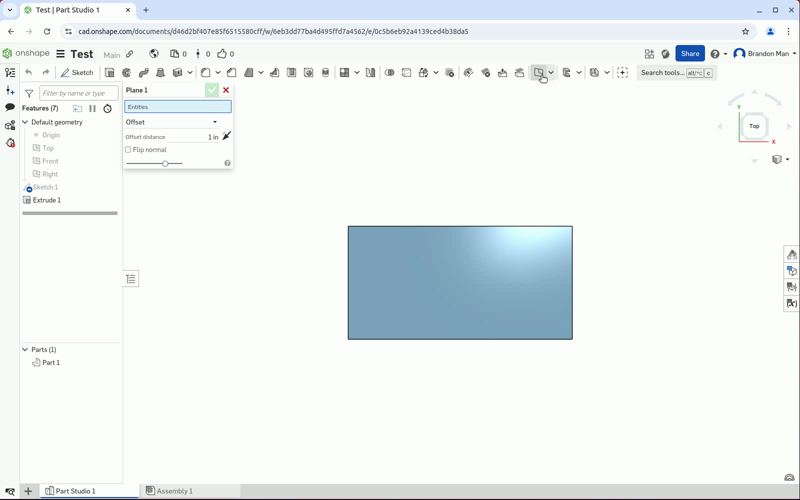
mouse_move(73, 150)
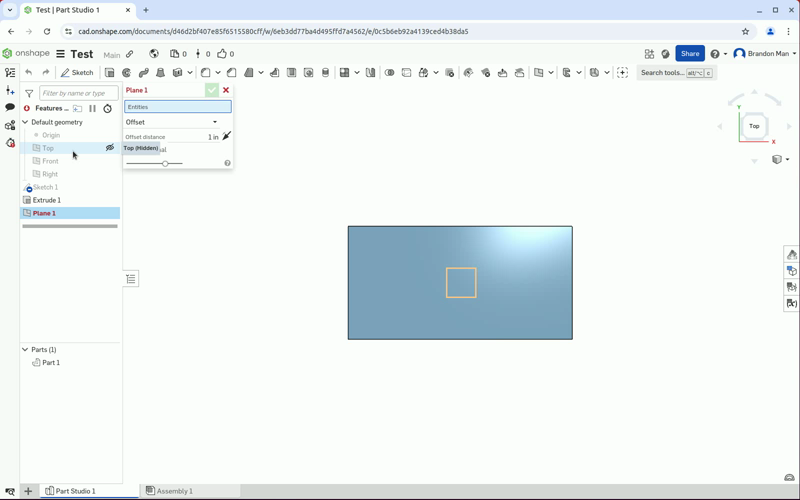
click(73, 150)
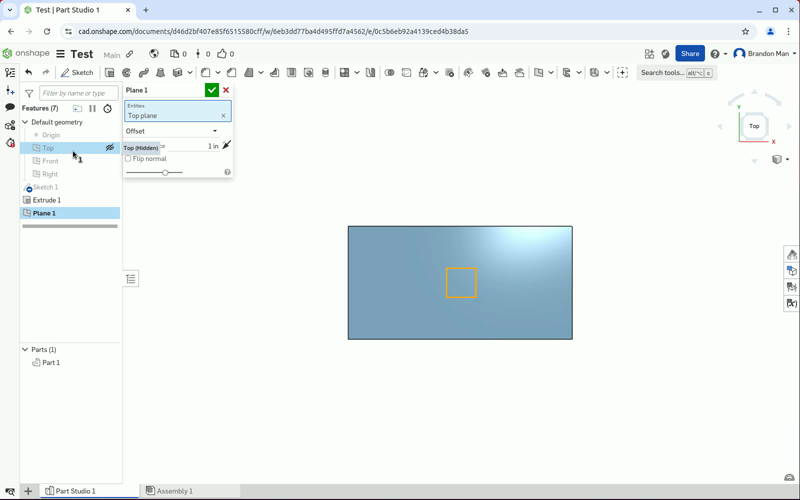
key(tab, 2)
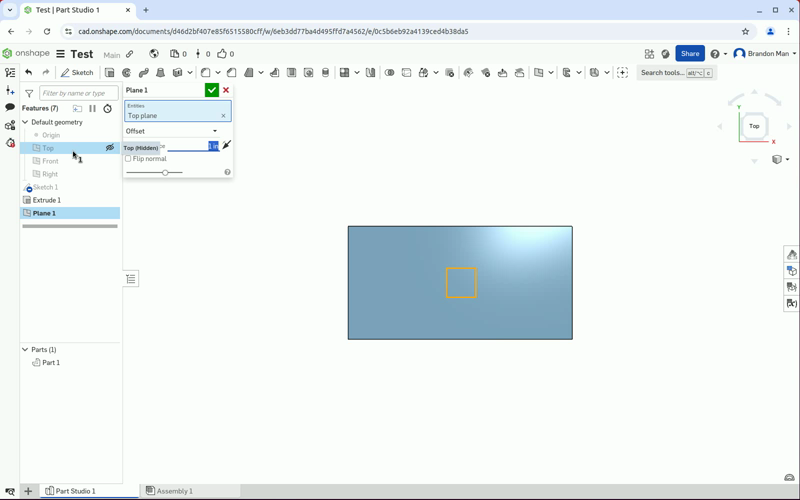
text(23.108)
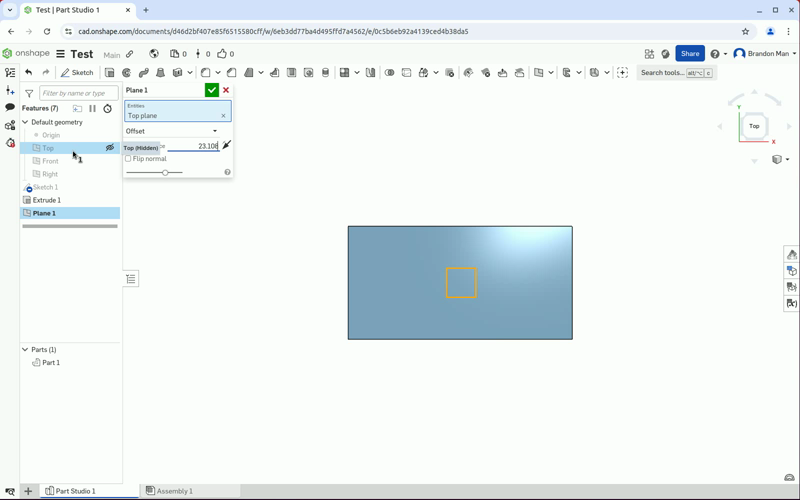
key(enter, 2)
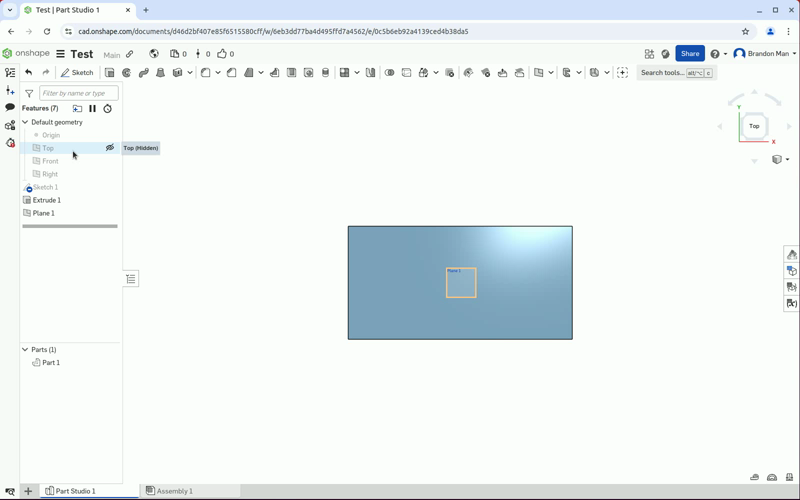
key(shift+s)
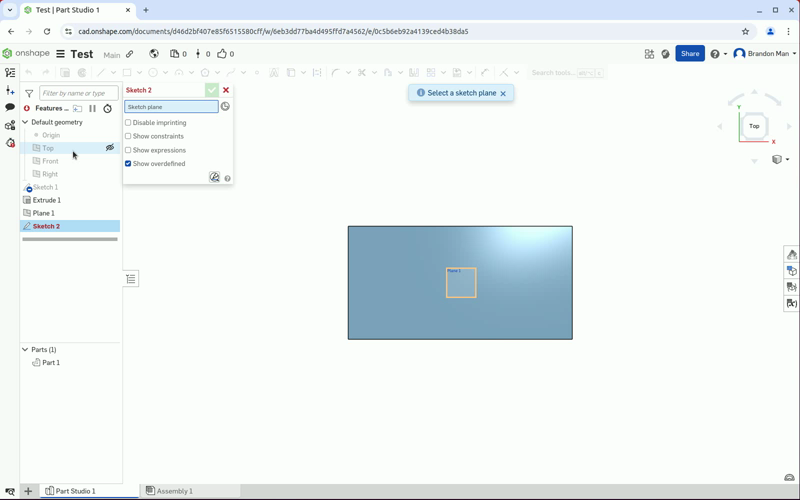
mouse_move(73, 215)
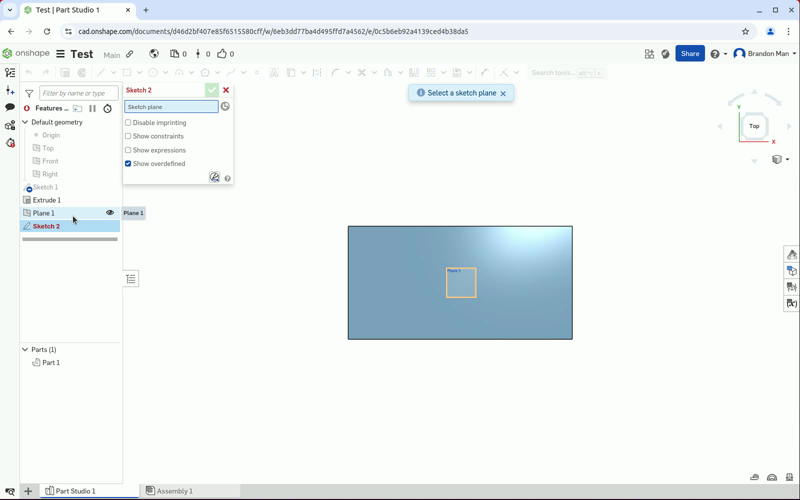
click(73, 215)
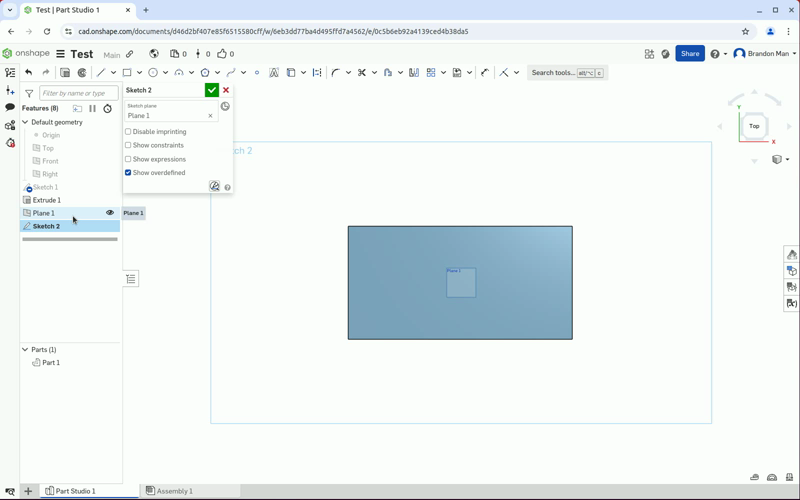
mouse_move(73, 352)
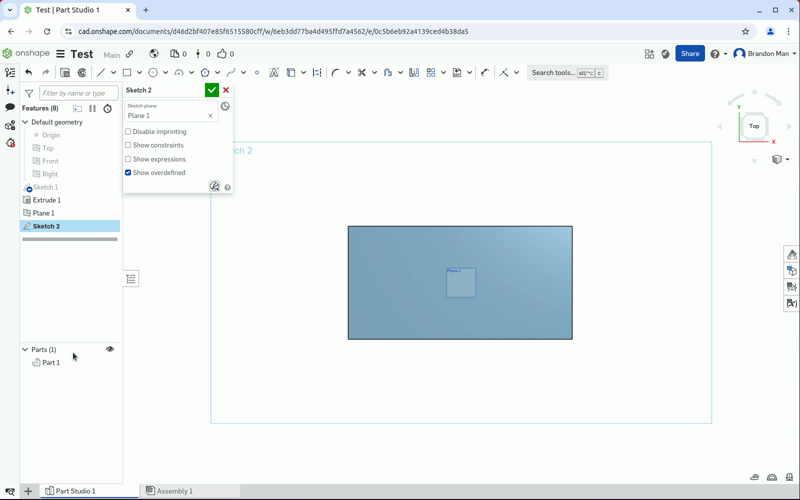
key(y)
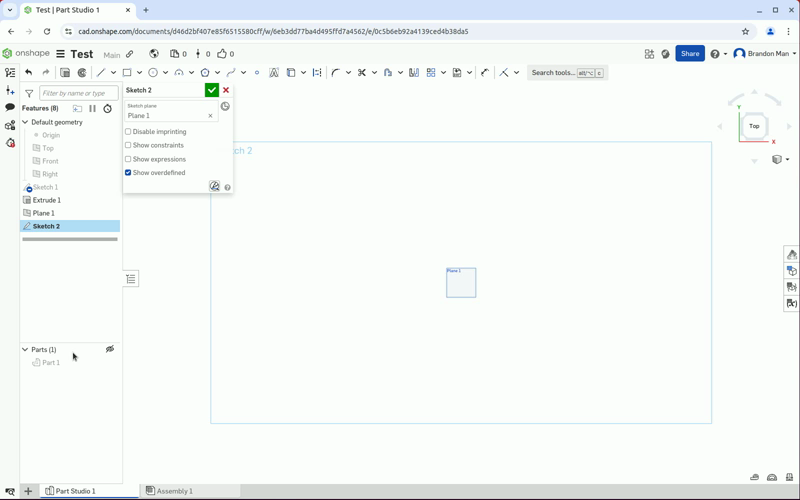
key(c)
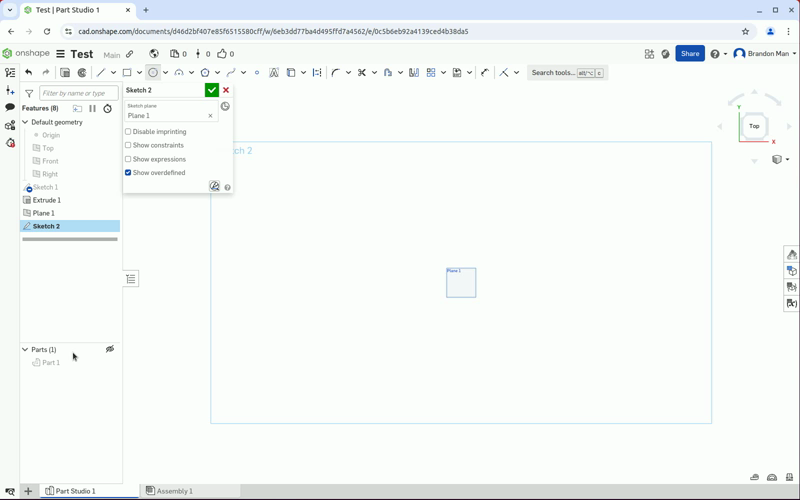
key_down(shift)
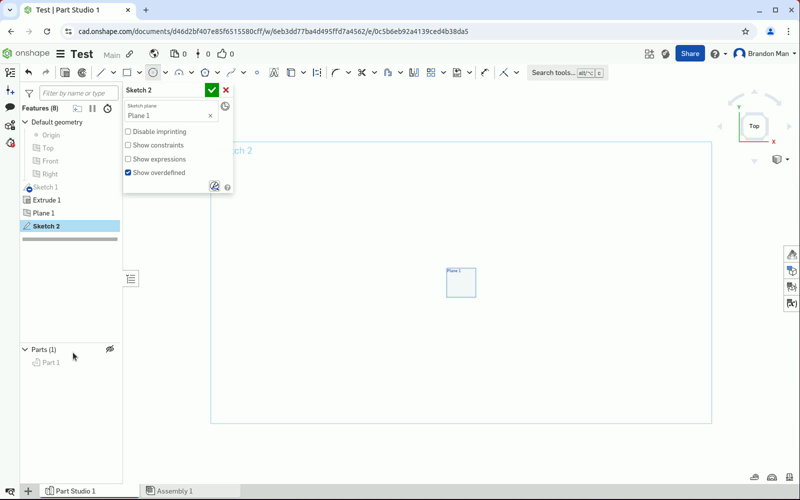
mouse_move(405, 282)
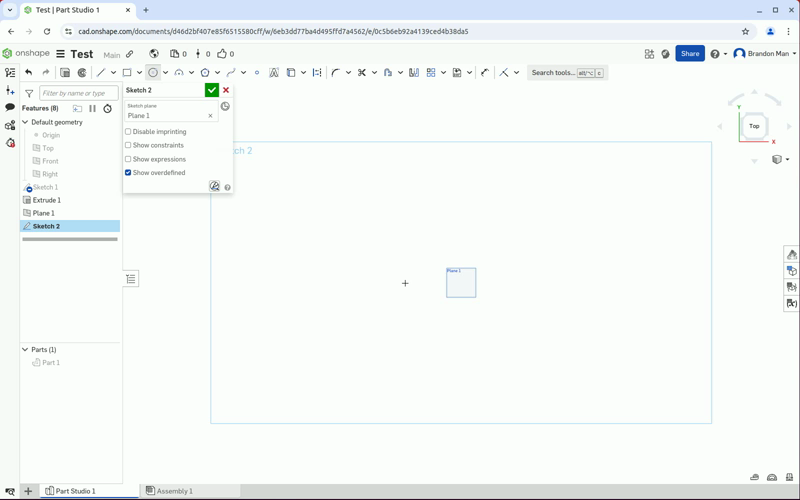
click(405, 282)
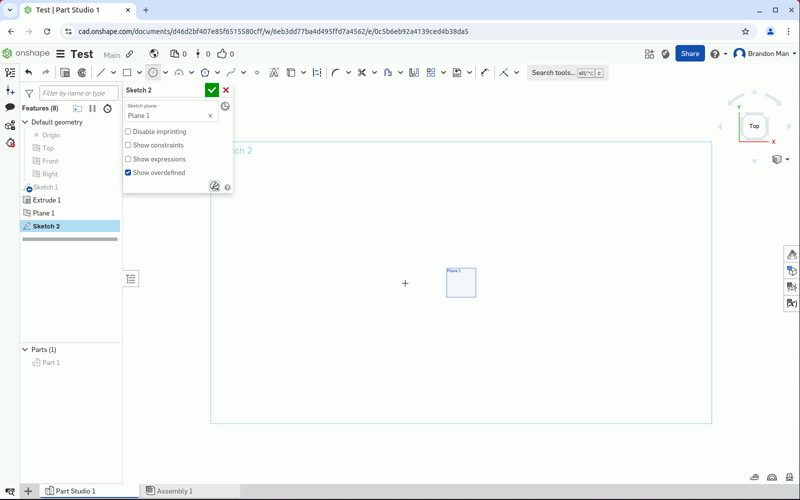
key_up(shift)
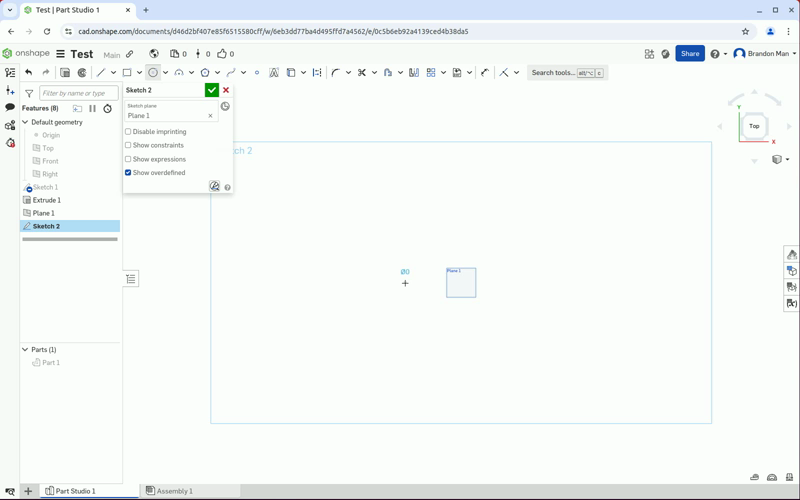
mouse_move(434, 282)
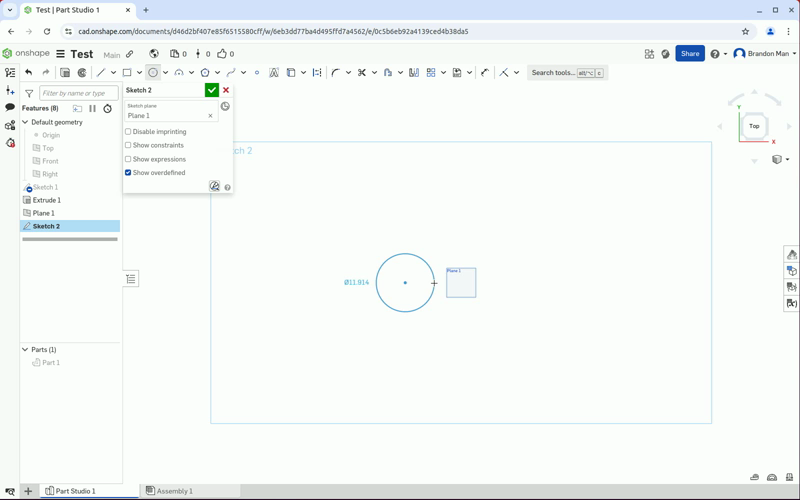
click(434, 282)
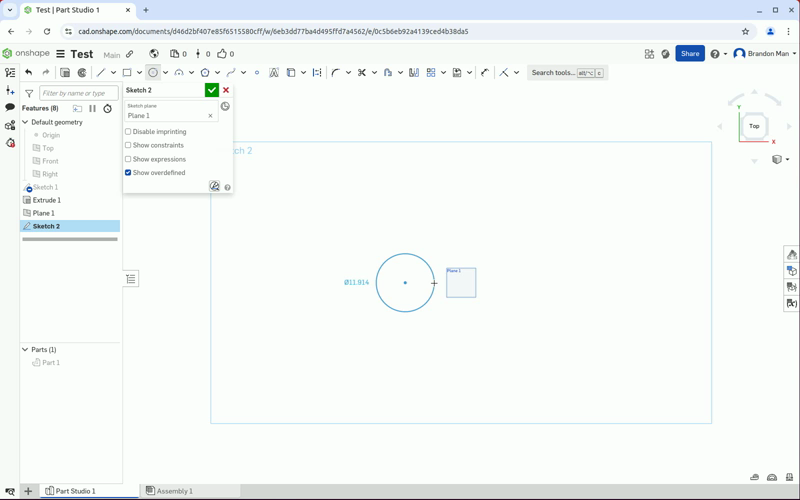
key(esc)
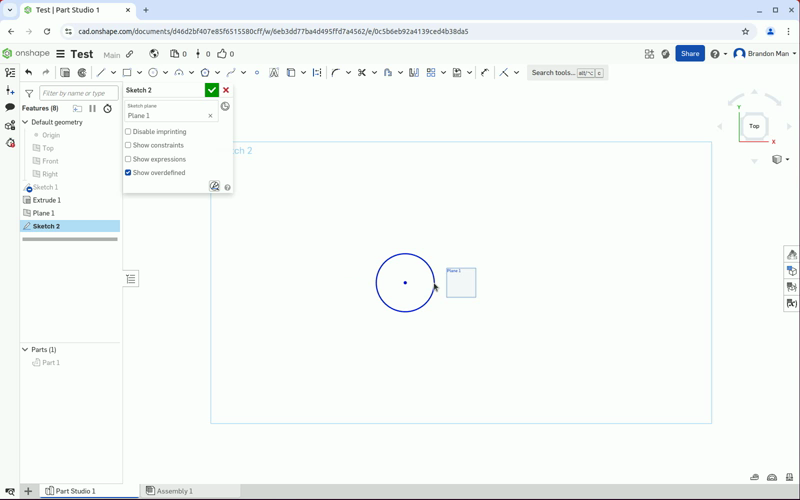
mouse_move(385, 293)
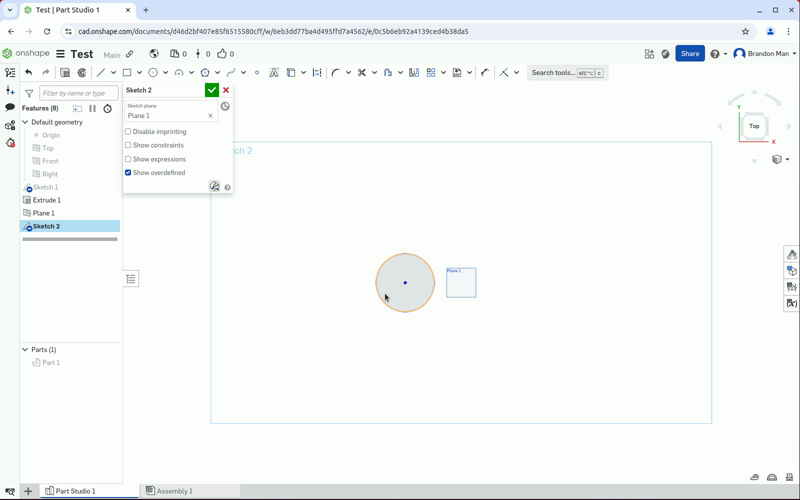
click(385, 293)
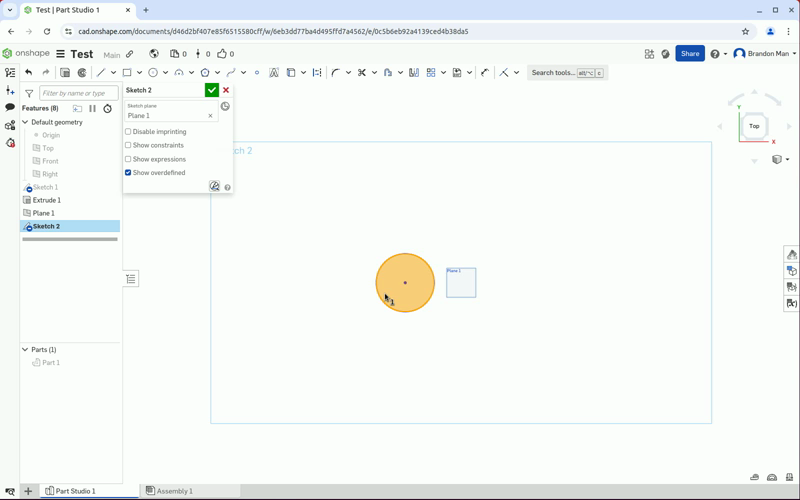
mouse_move(73, 352)
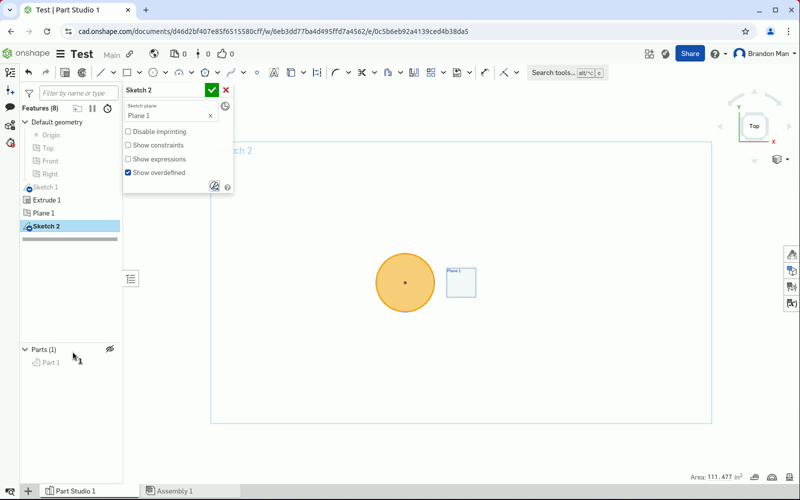
key(shift+y)
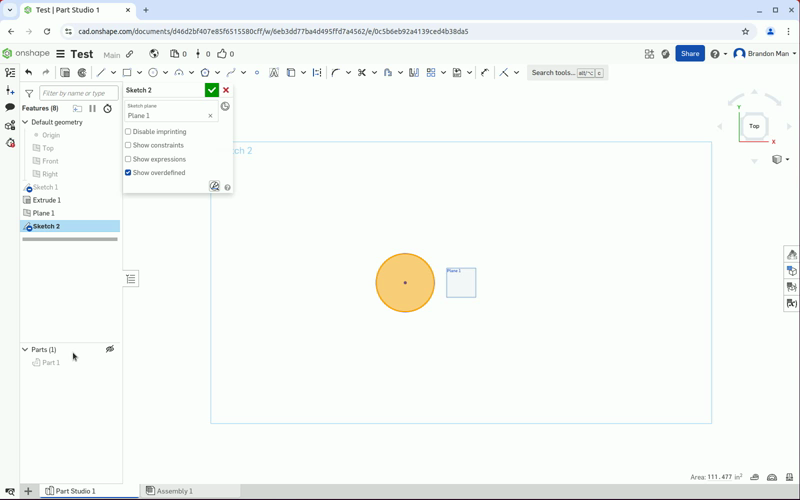
key(shift+e)
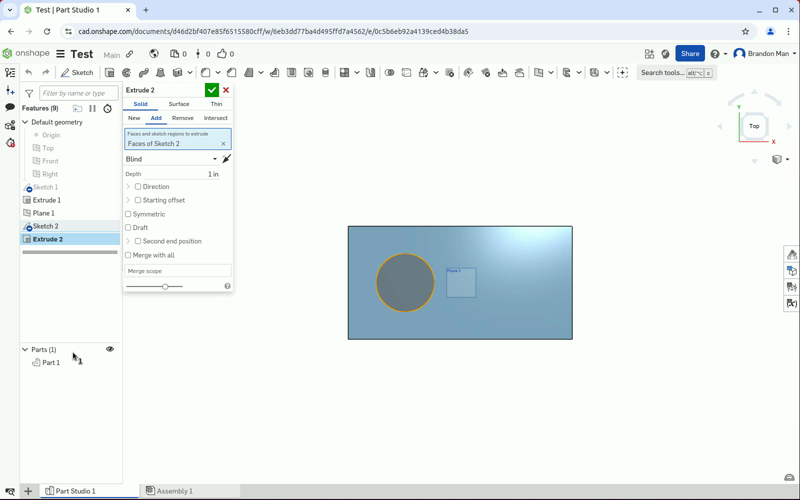
mouse_move(143, 106)
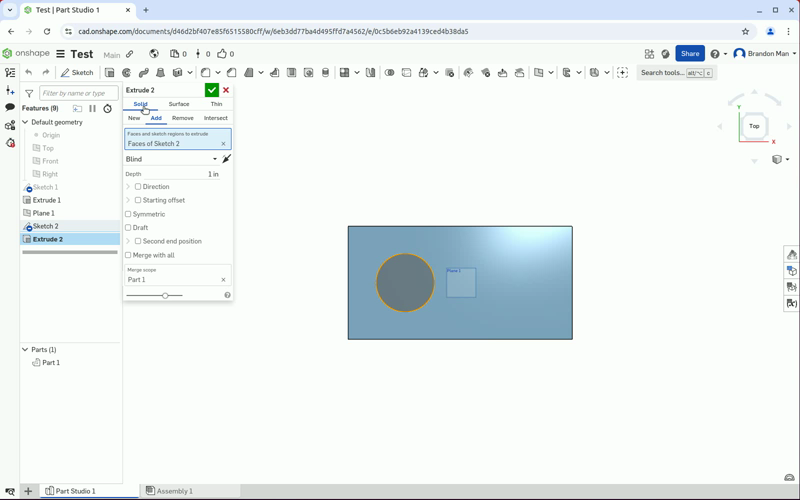
click(143, 106)
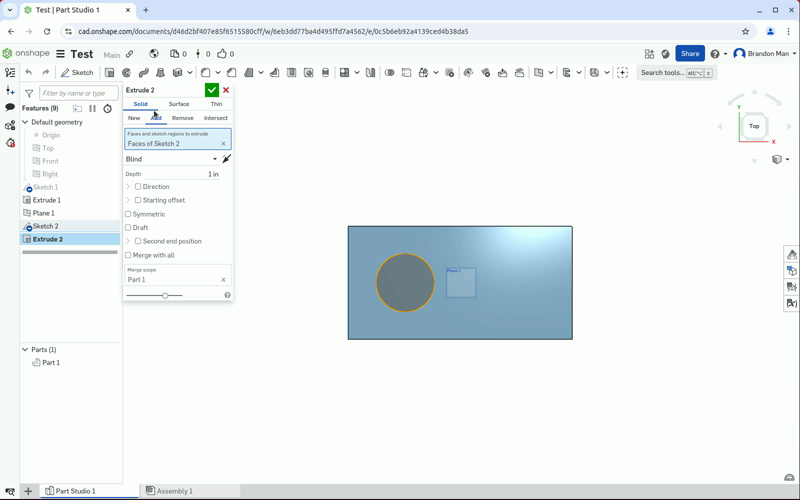
mouse_move(186, 120)
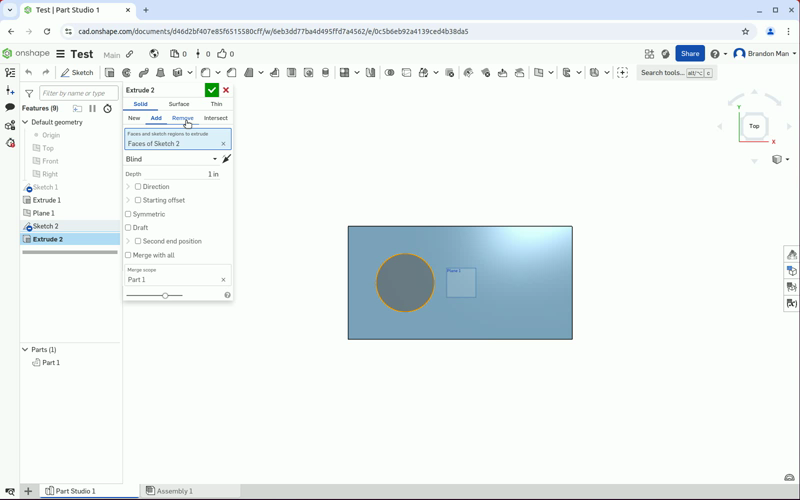
click(186, 120)
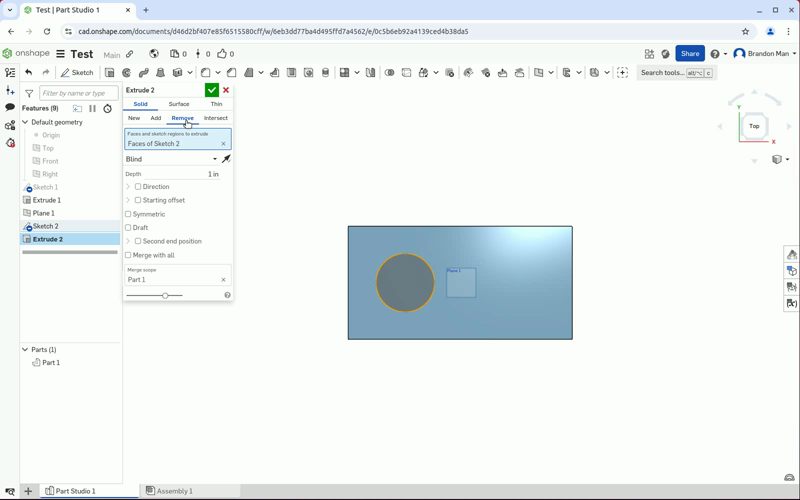
key(tab, 4)
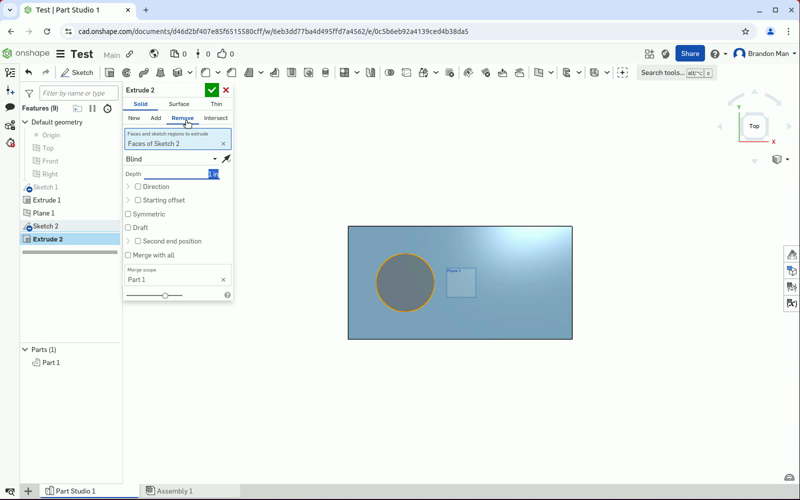
text(11.554)
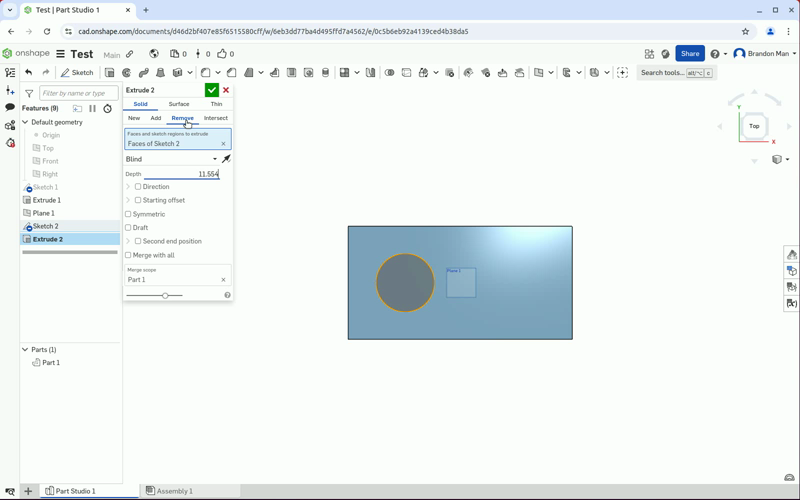
key(tab, 6)
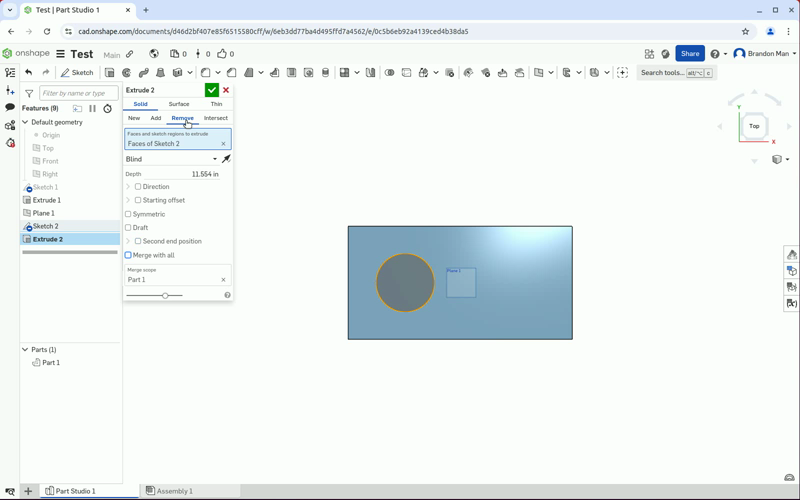
key(space)
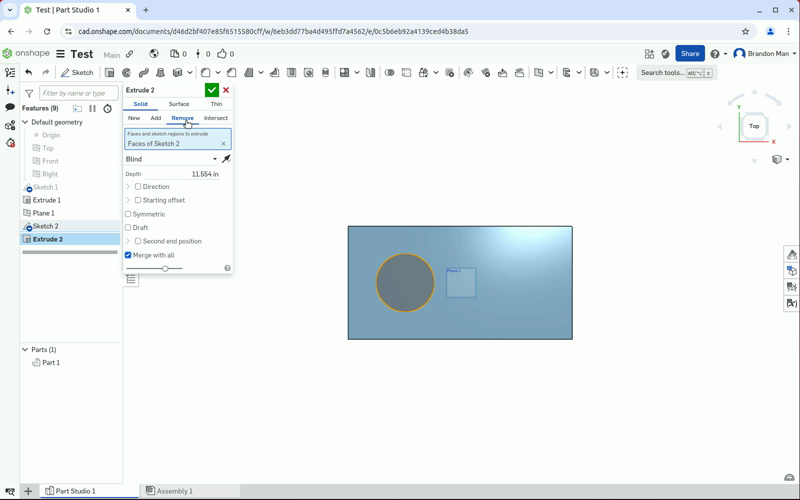
key(enter)
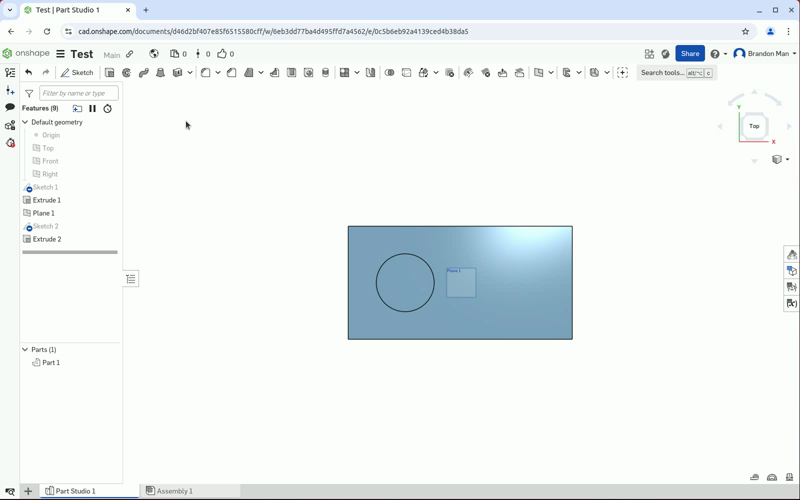
key(shift+h)
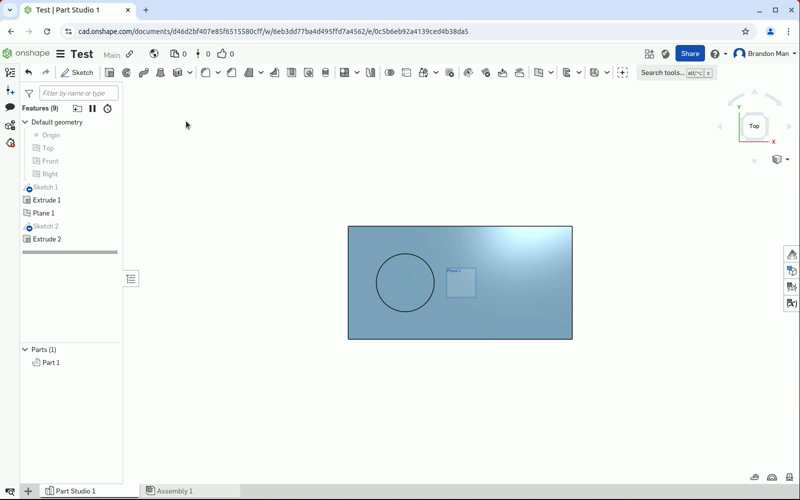
key(shift+h)
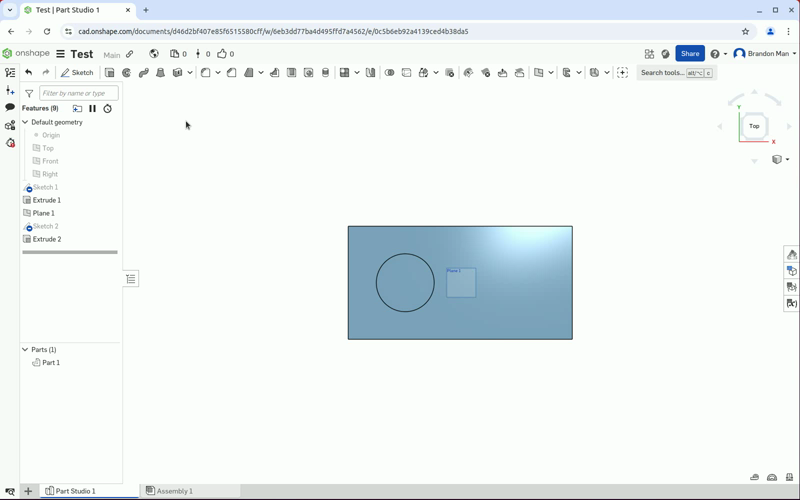
mouse_move(73, 189)
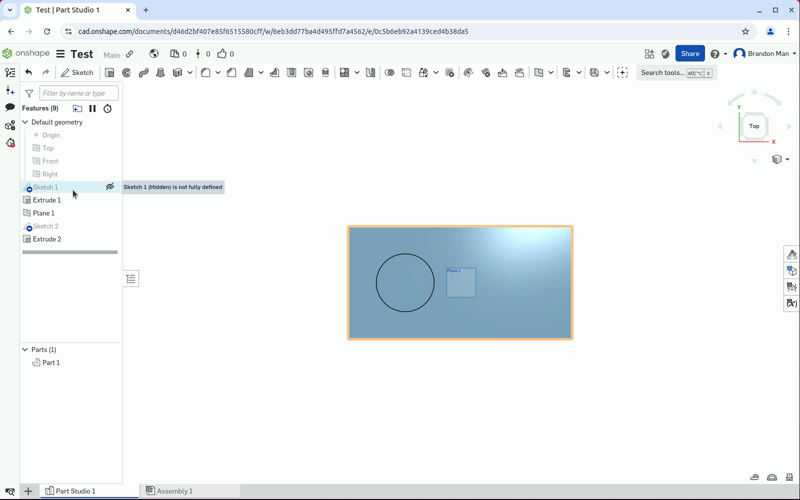
click(73, 189)
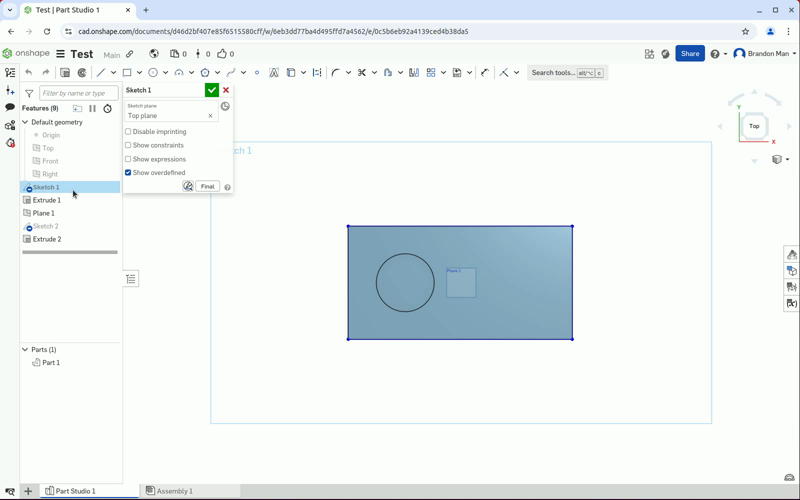
mouse_move(229, 92)
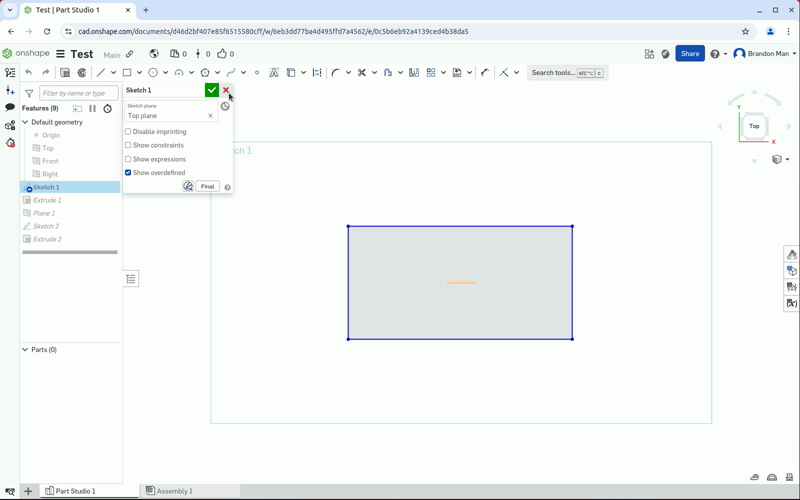
click(229, 92)
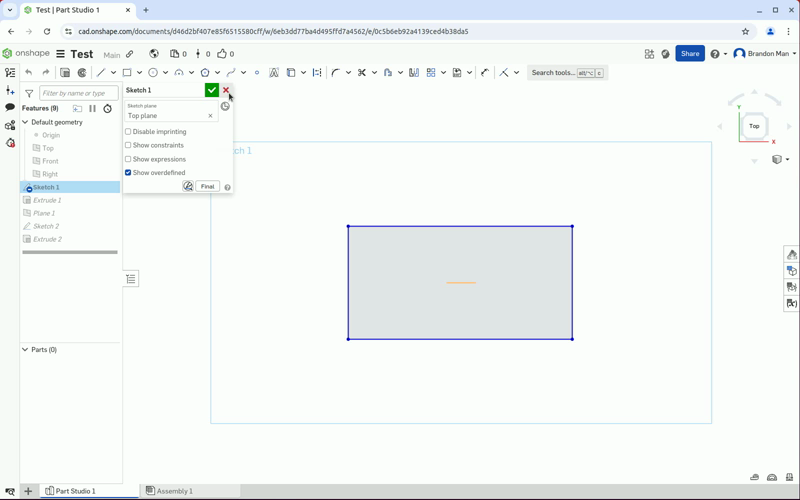
key(shift+s)
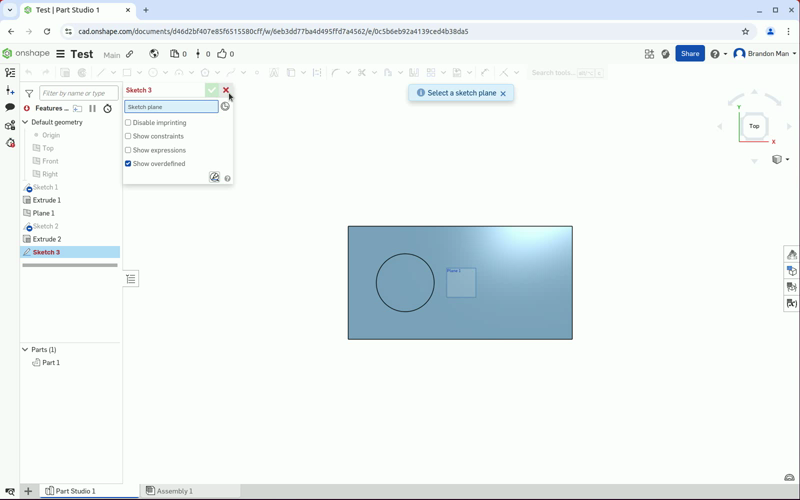
mouse_move(73, 215)
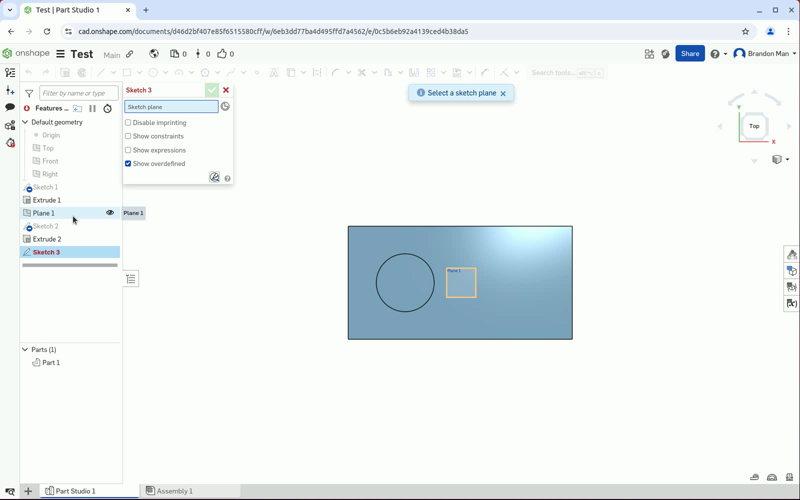
click(73, 215)
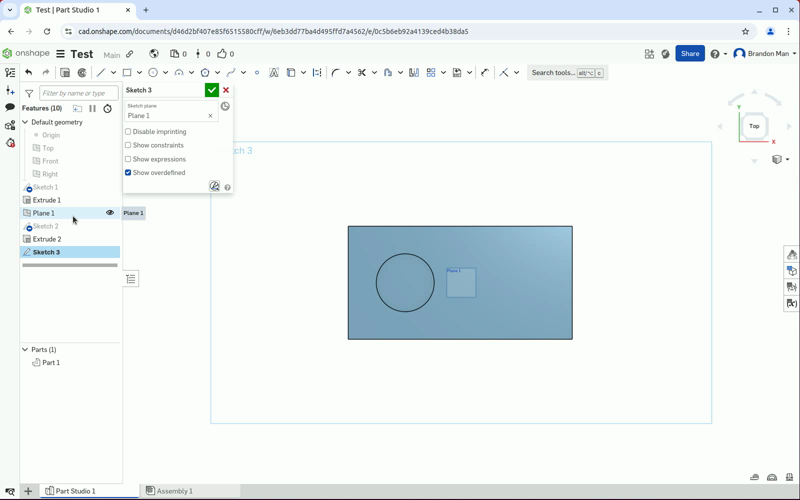
mouse_move(73, 352)
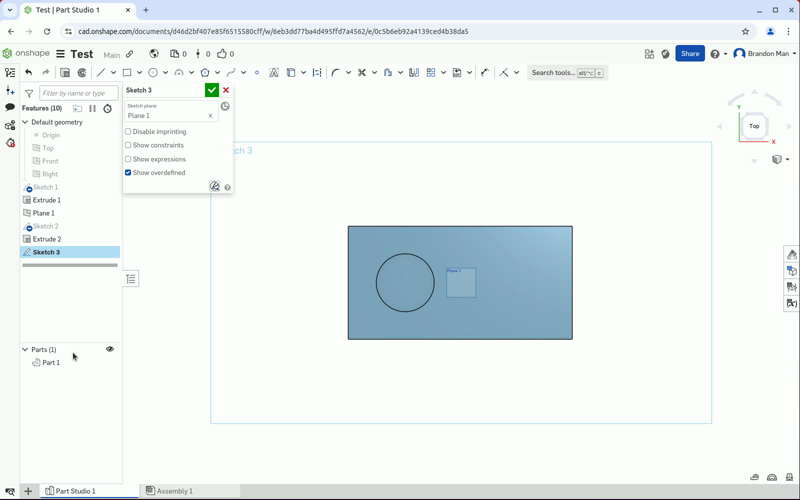
key(y)
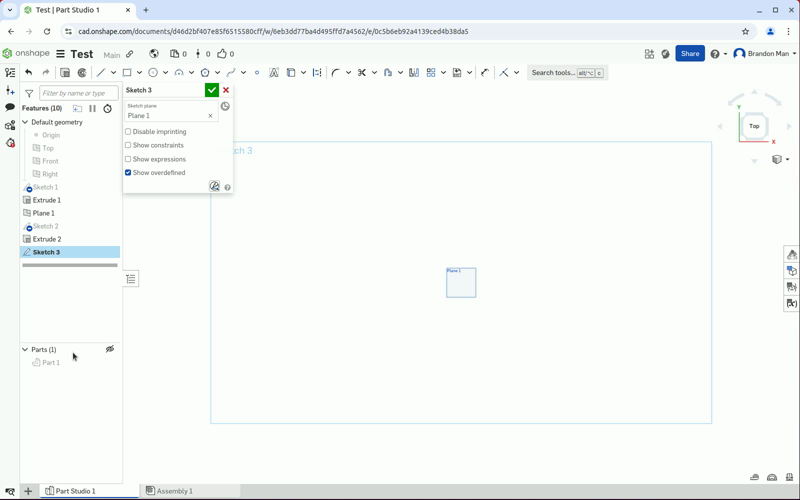
key(c)
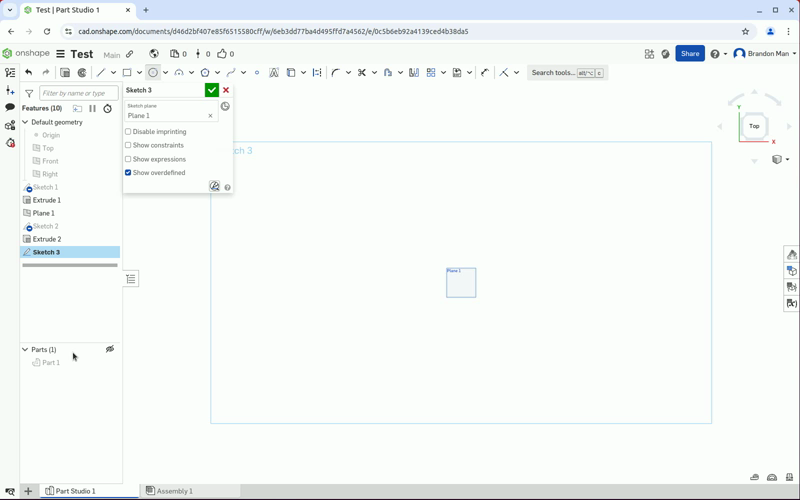
key_down(shift)
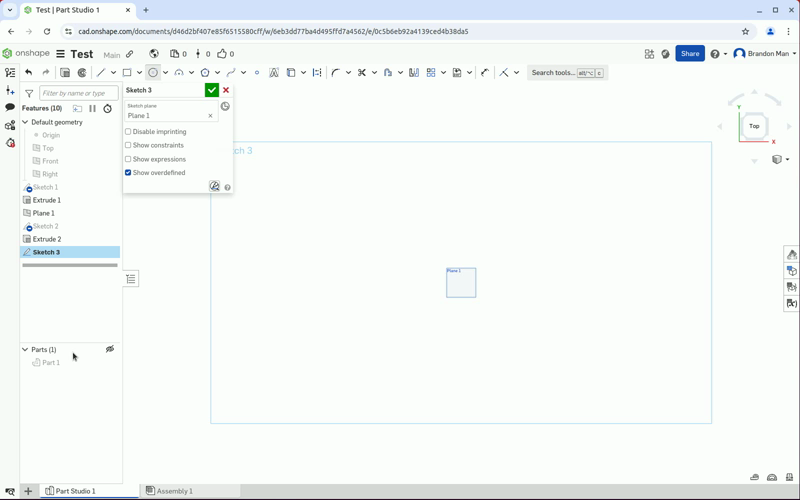
mouse_move(517, 282)
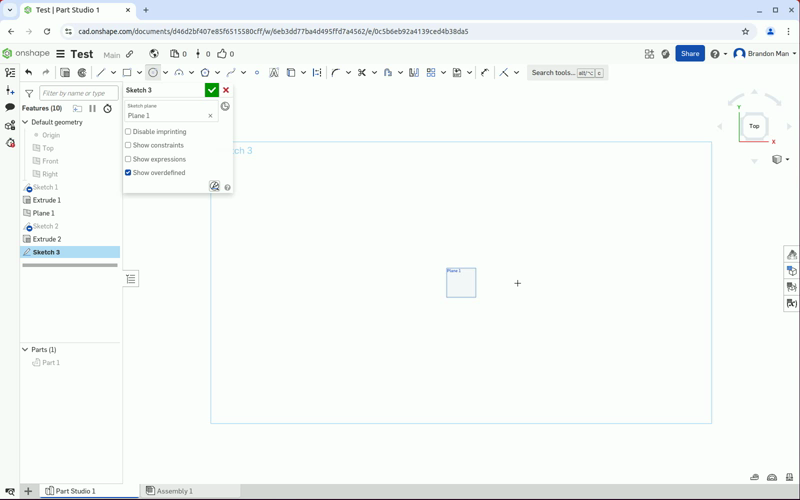
click(517, 282)
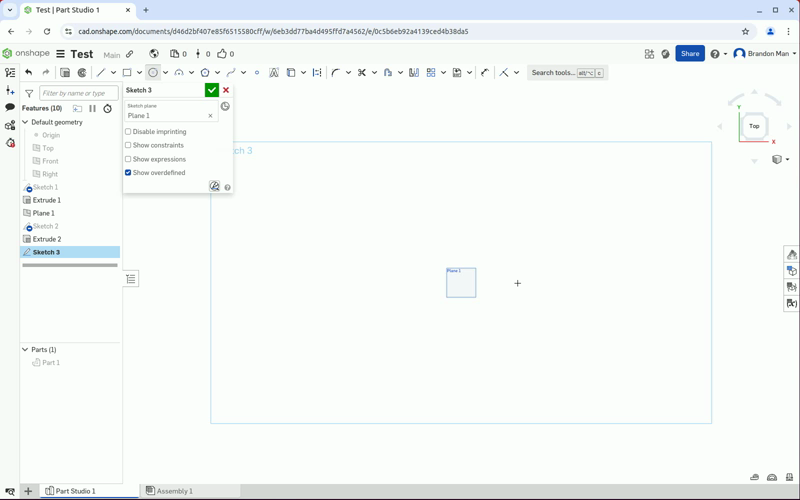
key_up(shift)
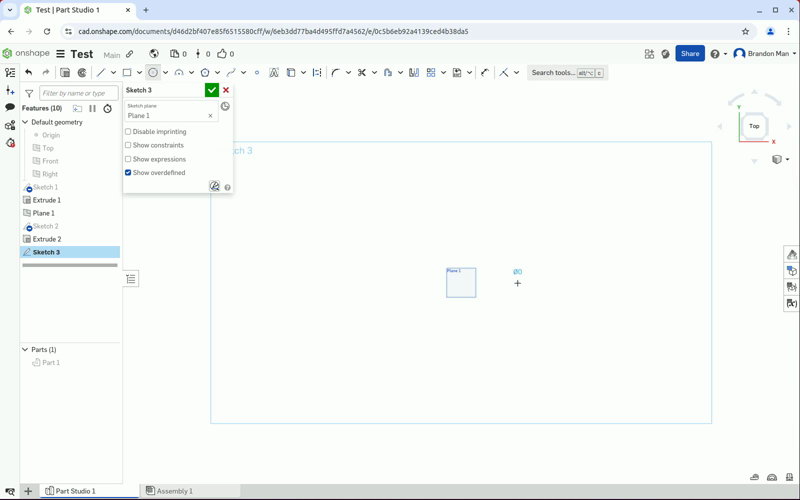
mouse_move(546, 282)
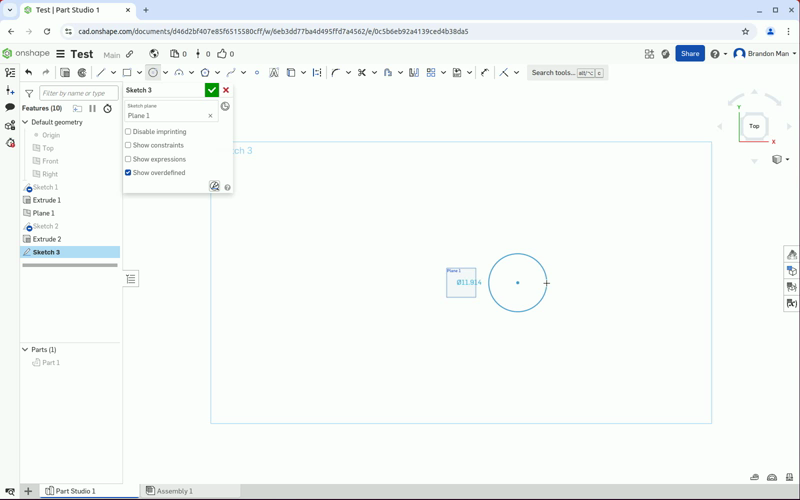
click(546, 282)
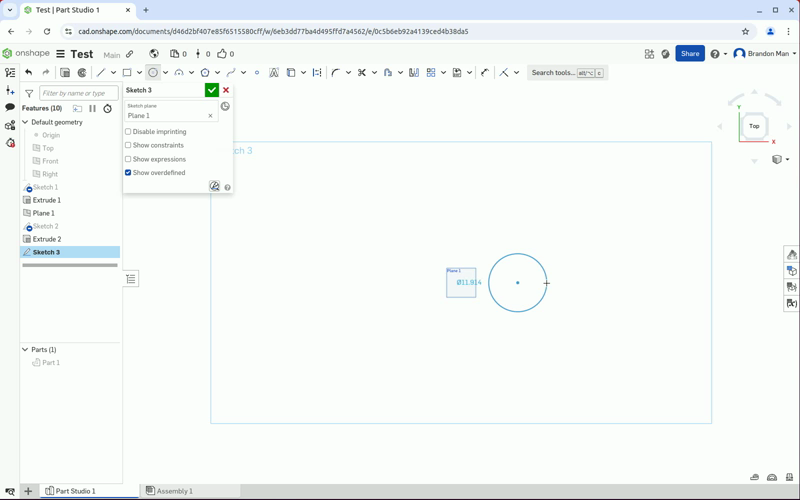
key(esc)
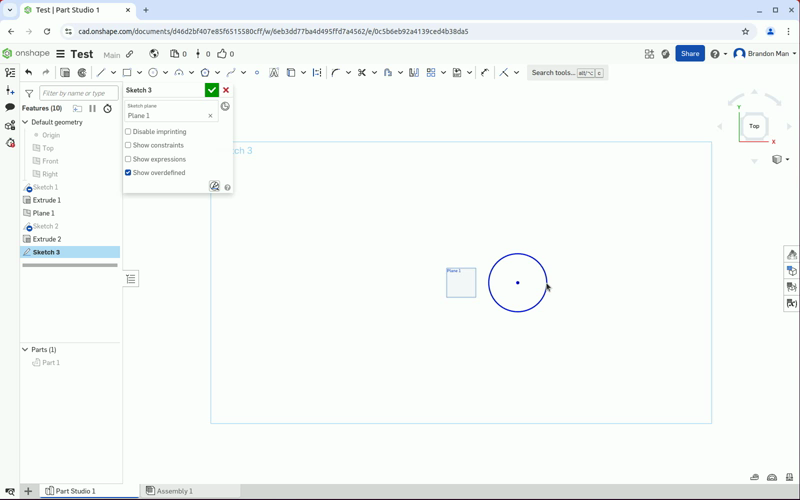
mouse_move(510, 300)
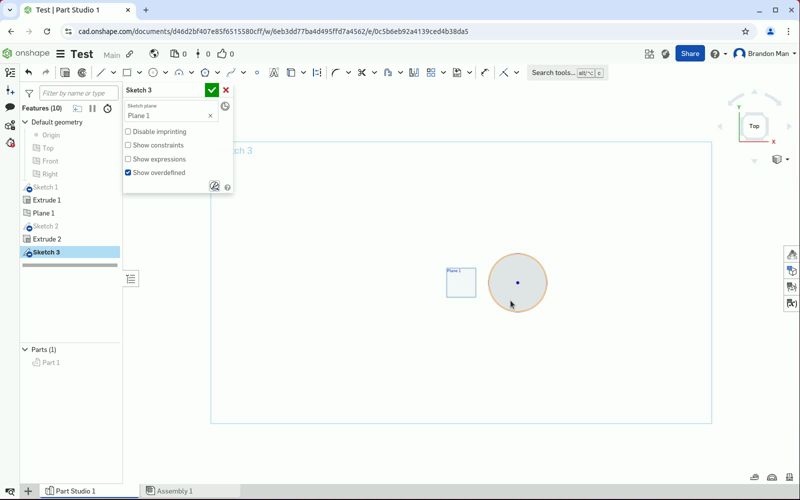
click(510, 300)
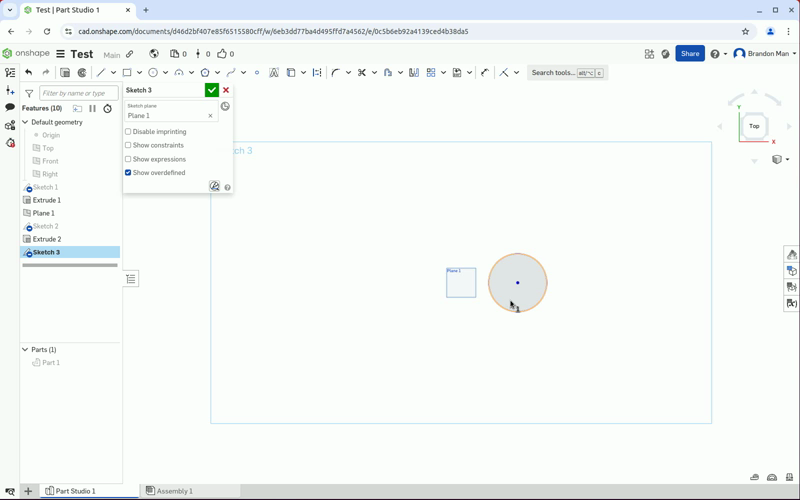
mouse_move(73, 352)
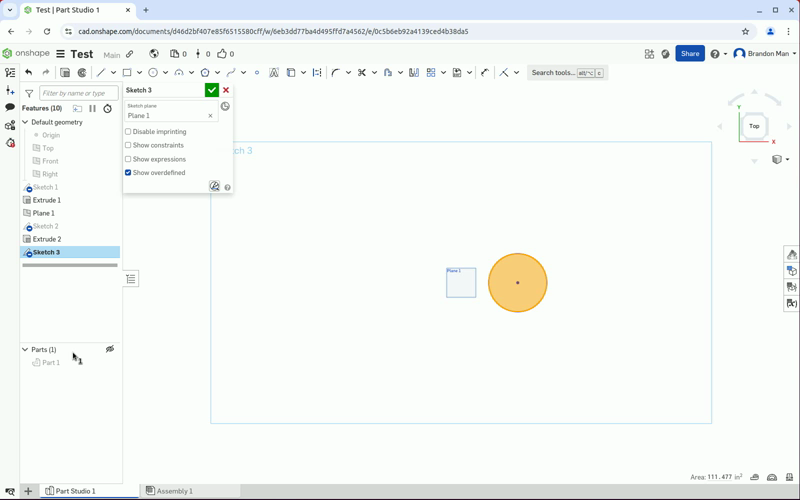
key(shift+y)
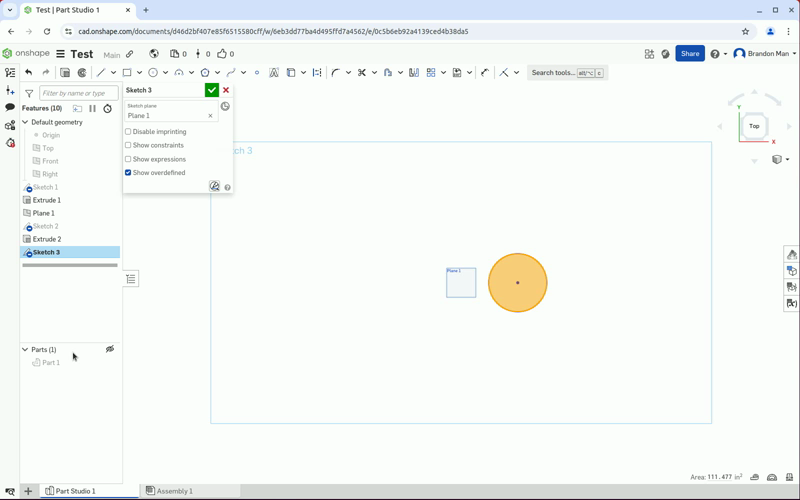
key(shift+e)
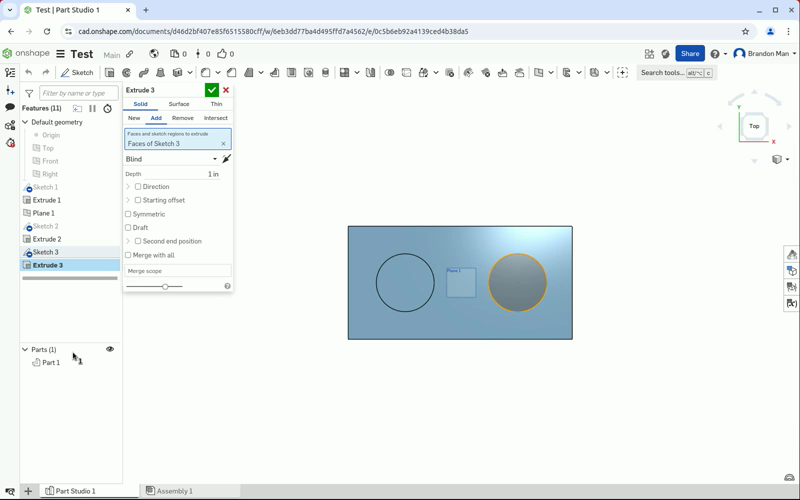
mouse_move(143, 106)
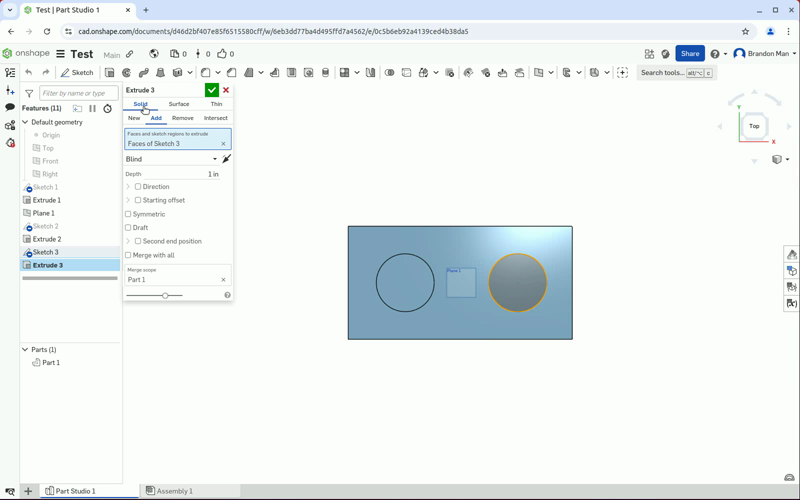
click(143, 106)
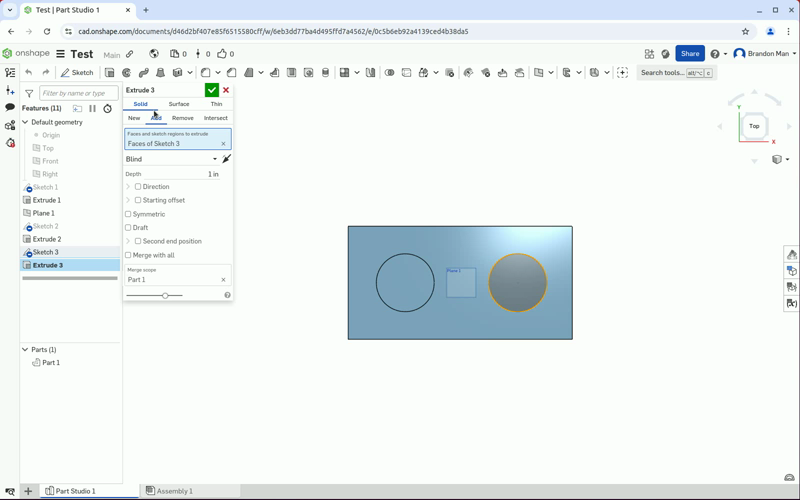
mouse_move(186, 120)
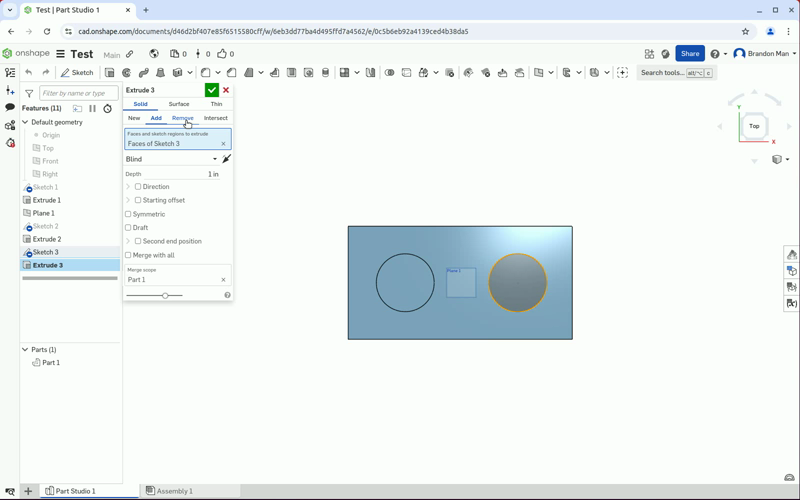
click(186, 120)
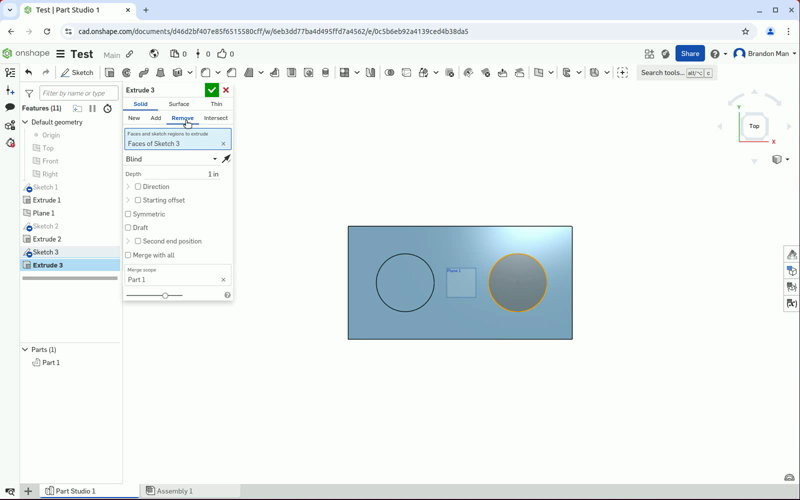
key(tab, 4)
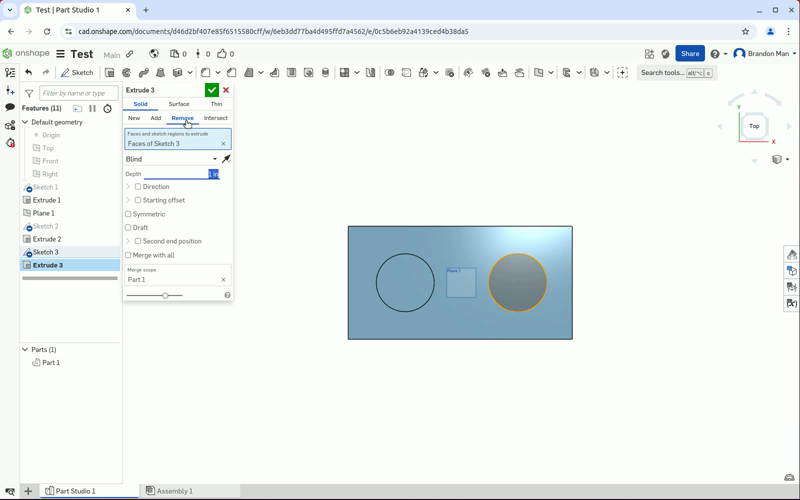
text(11.554)
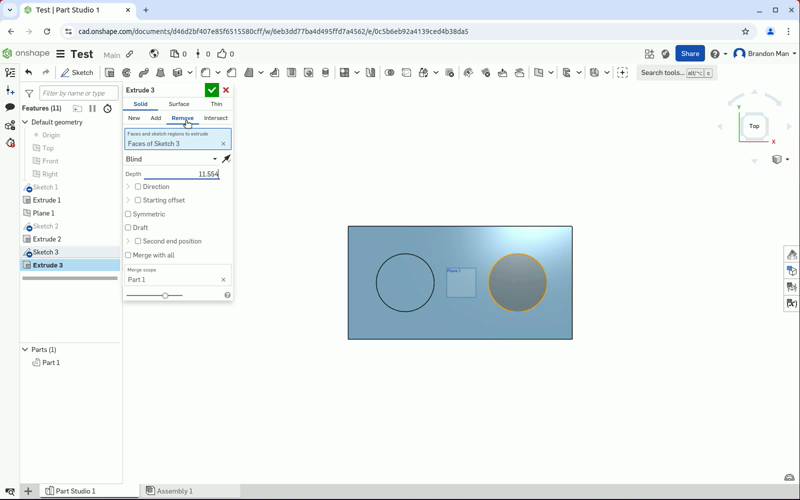
key(tab, 6)
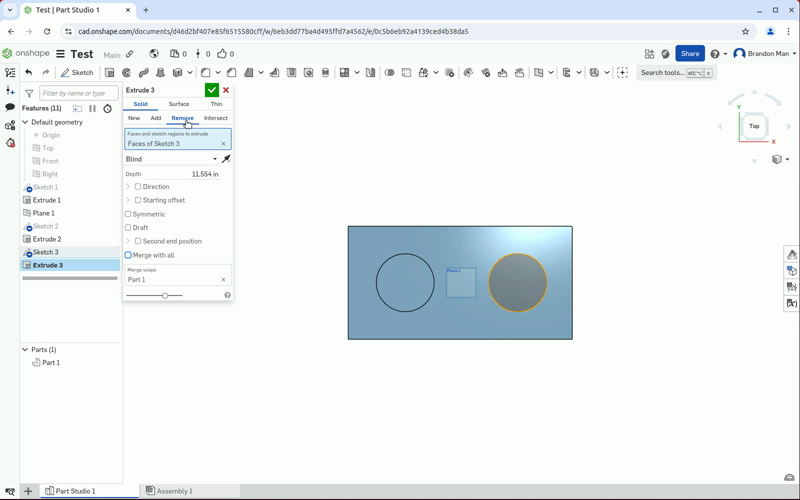
key(space)
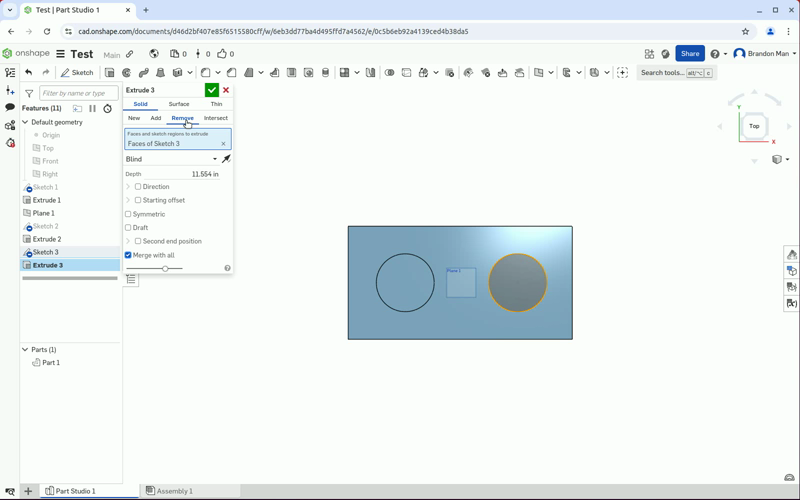
key(enter)
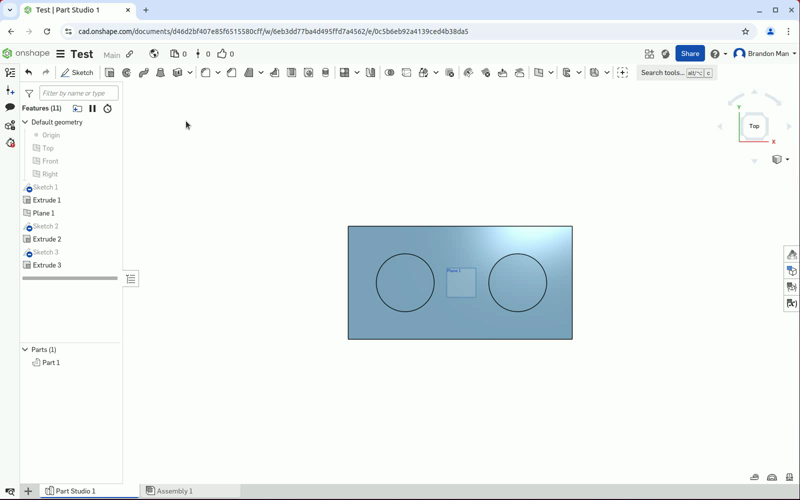
key(shift+h)
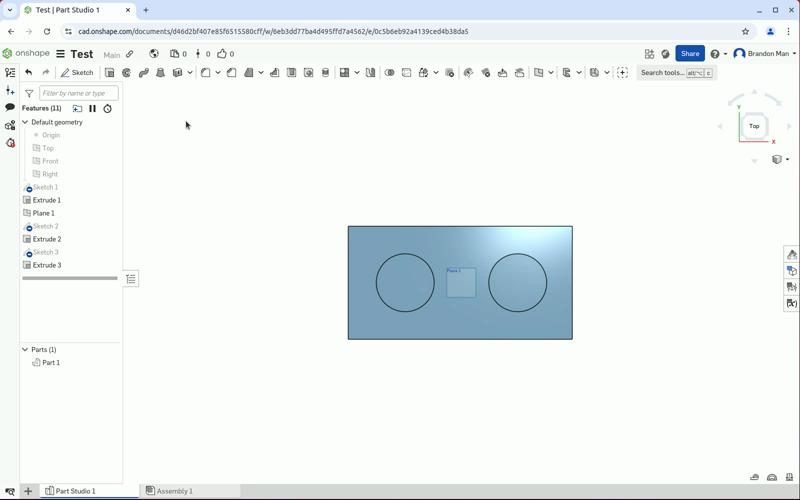
key(shift+h)
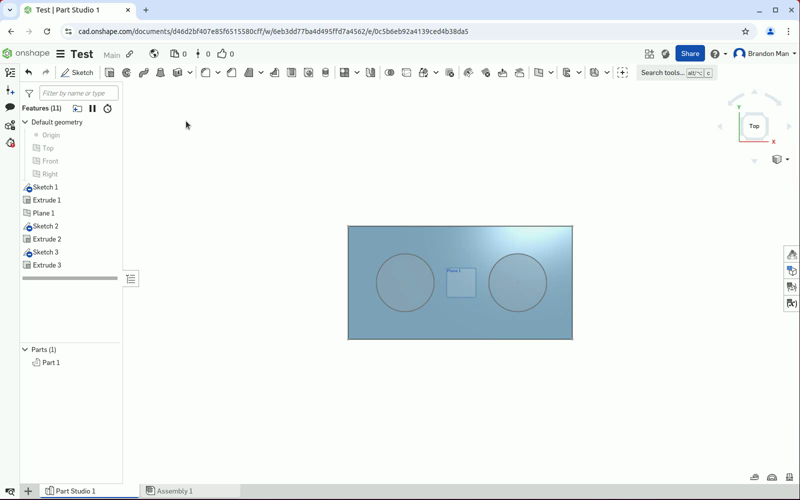
key(shift+7)
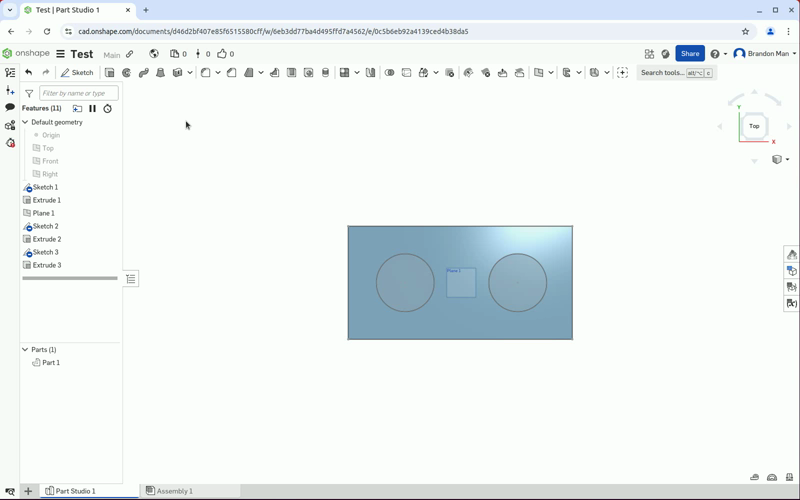
key(up, 3)
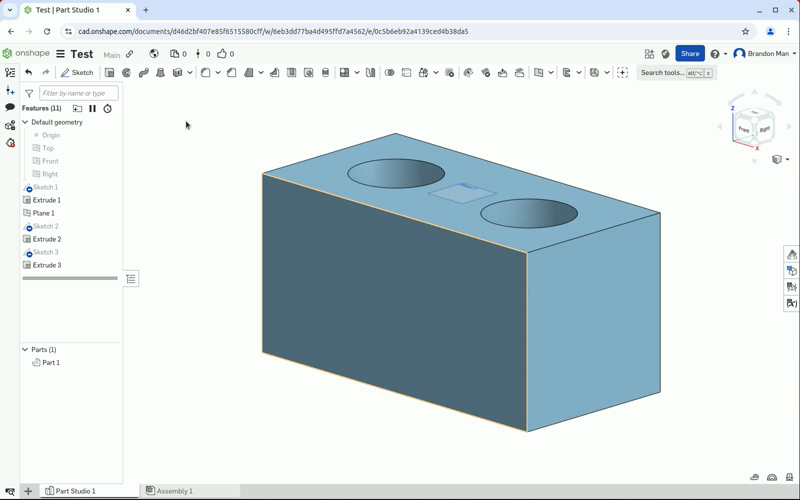
key(left, 3)
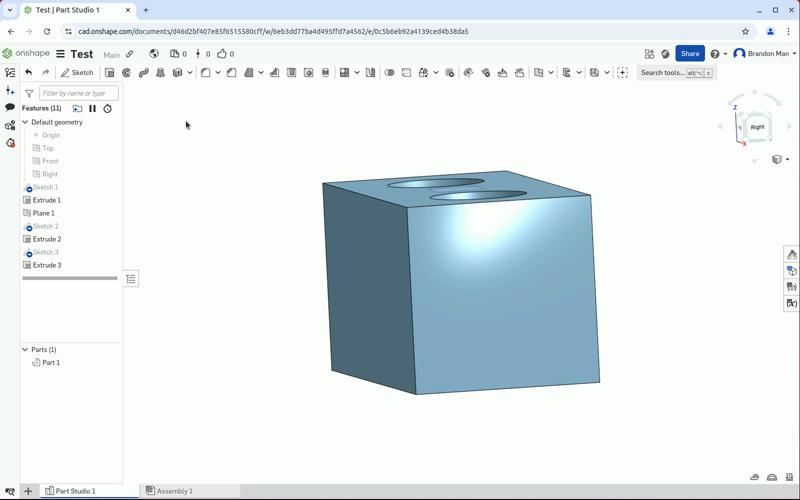
key(right, 3)
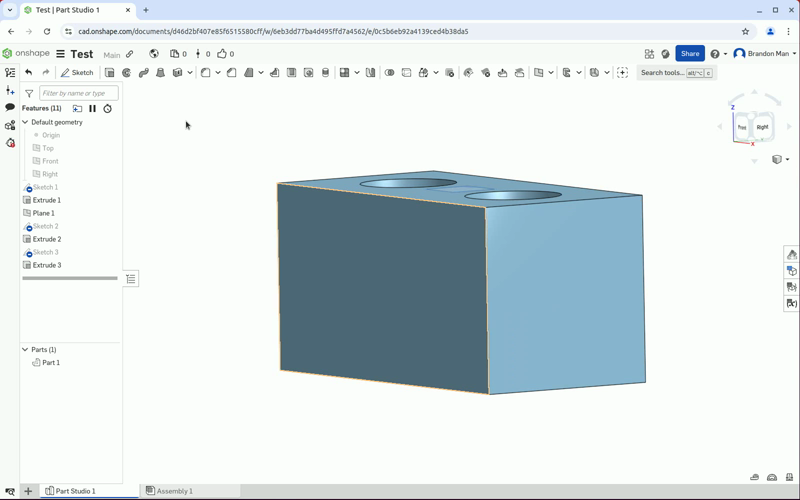
key(down, 3)
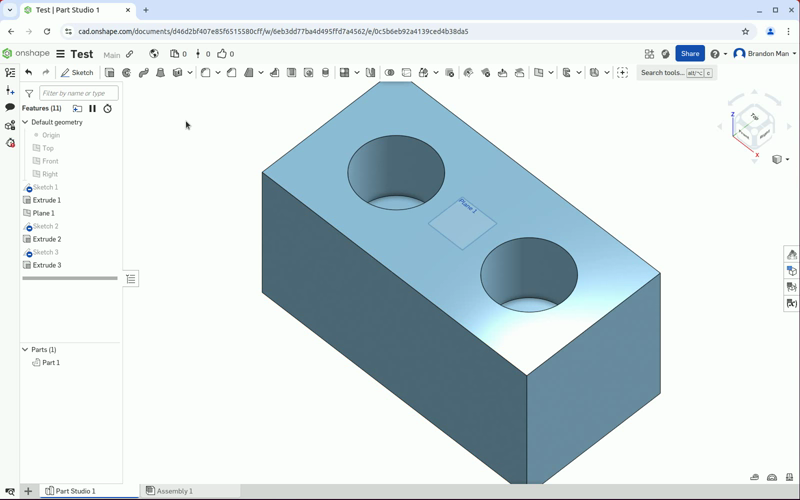
mouse_move(73, 189)
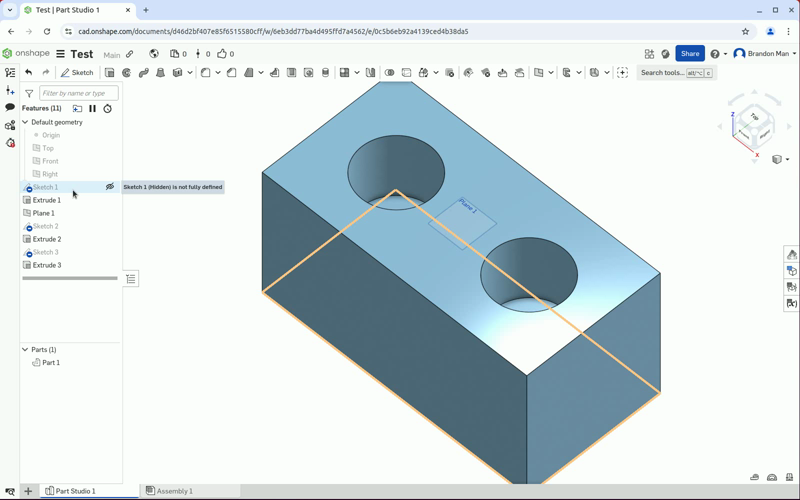
click(73, 189)